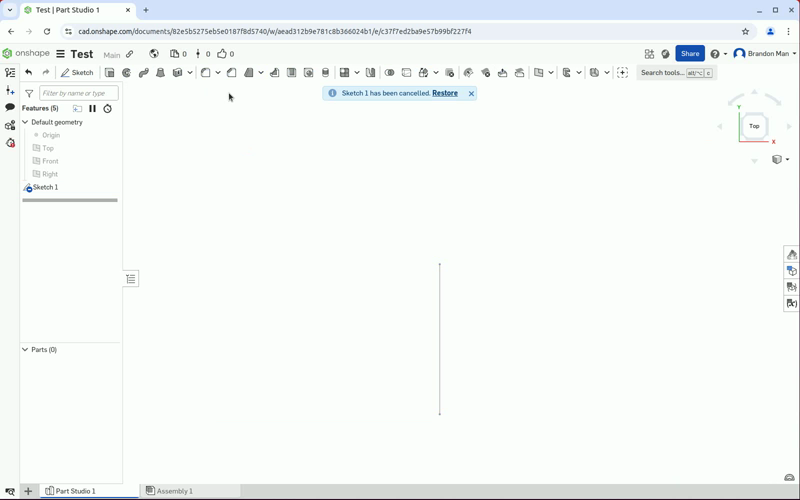
key(shift+h)
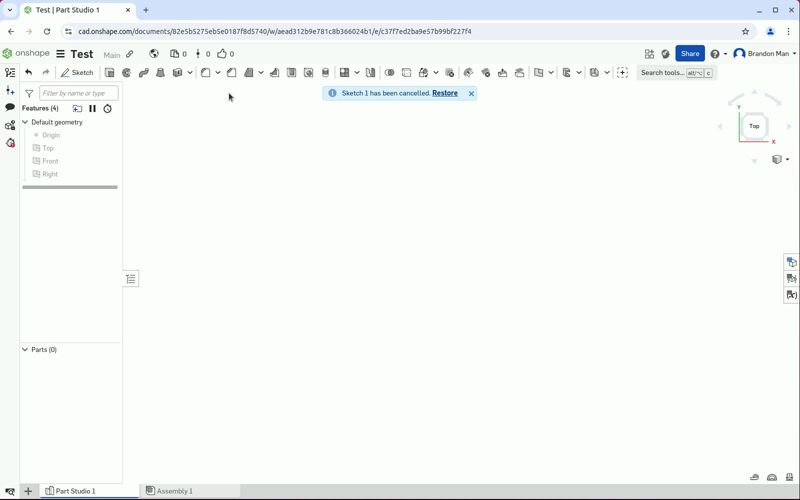
mouse_move(73, 352)
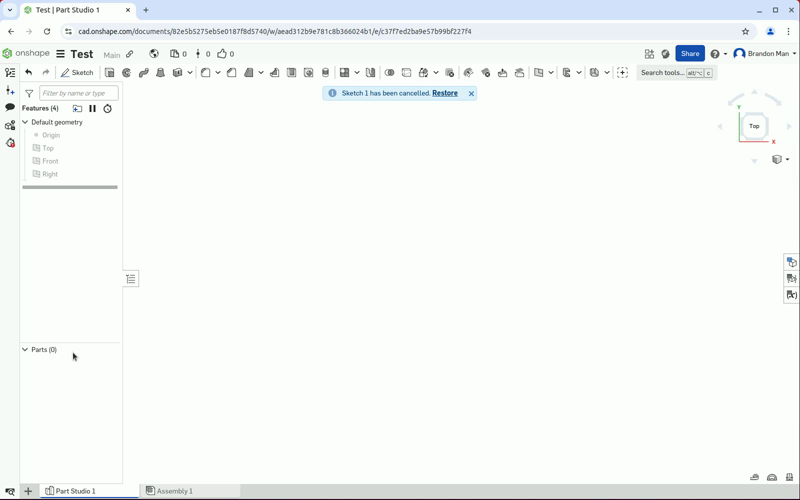
key(y)
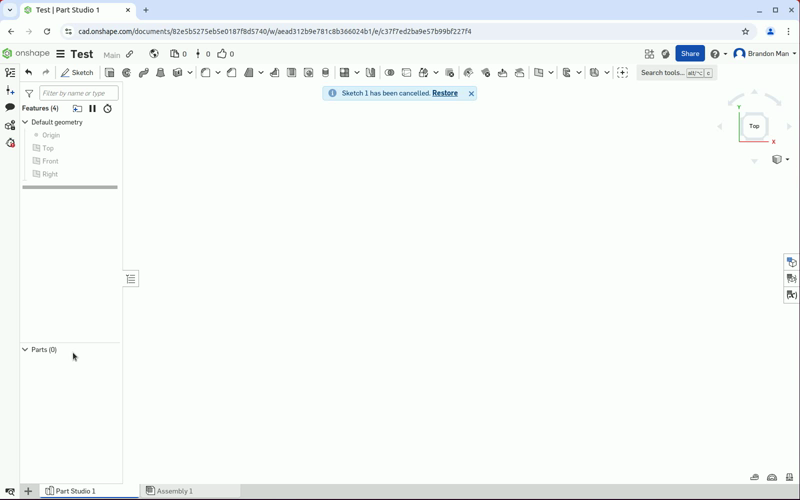
key(shift+p)
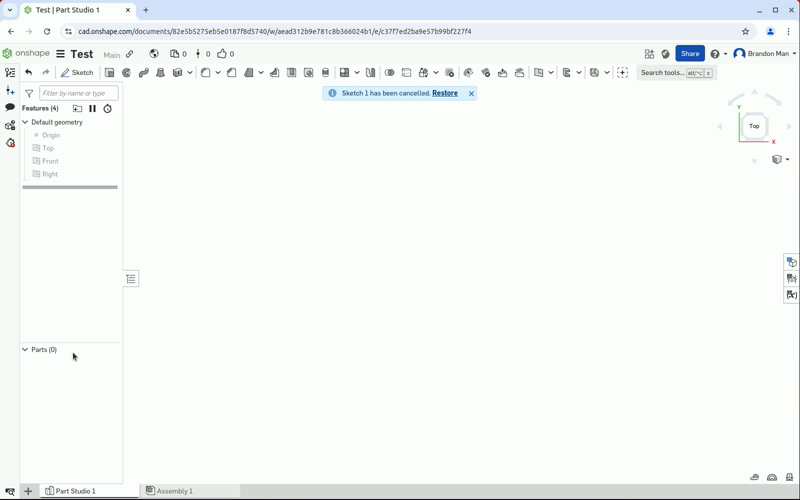
key(space)
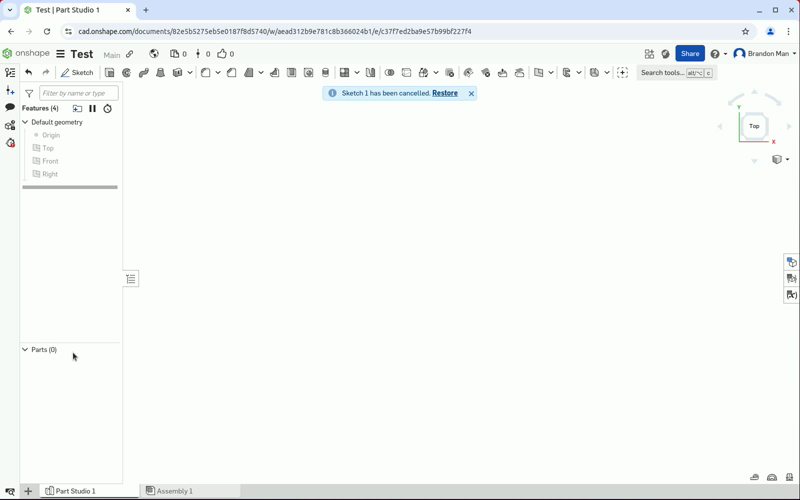
key_down(shift)
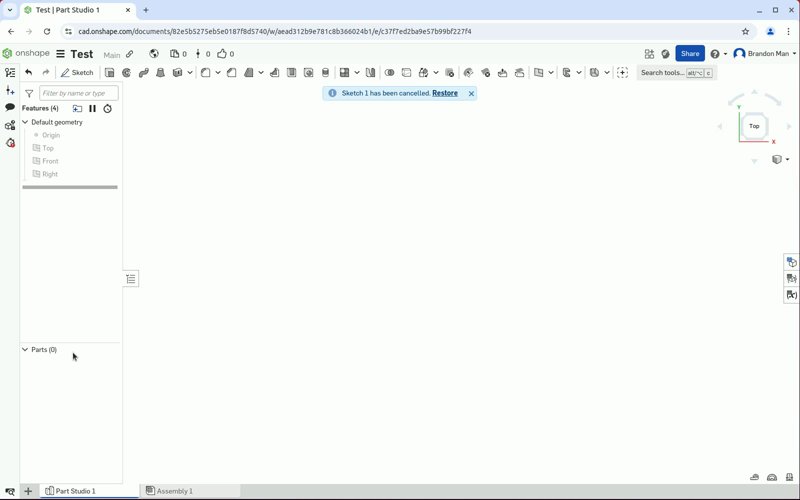
key(up)
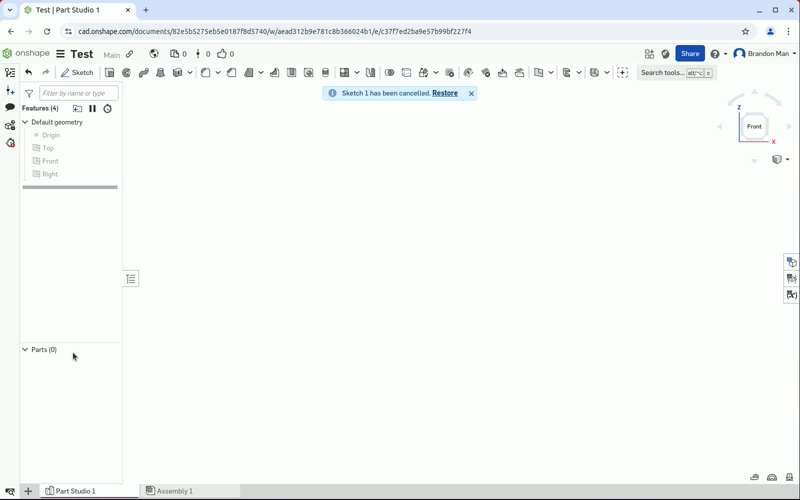
key_up(shift)
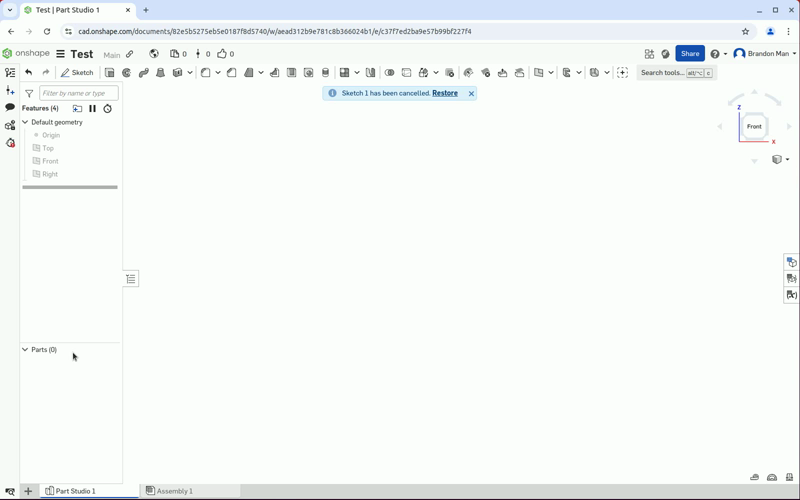
mouse_move(73, 352)
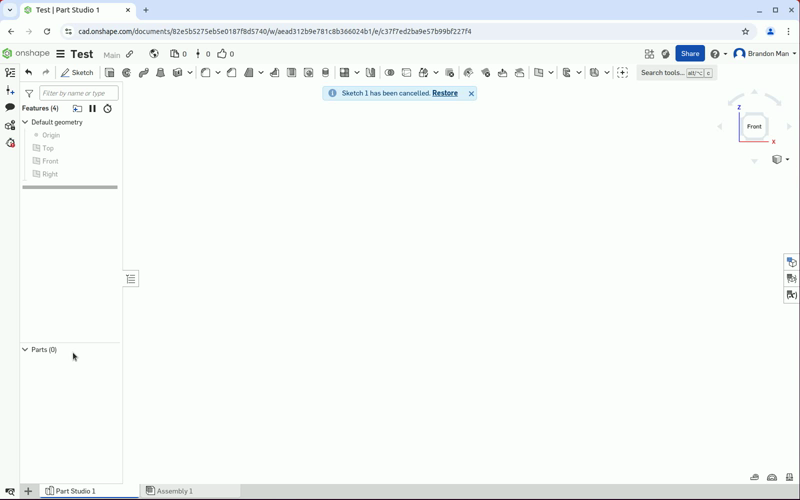
key(shift+y)
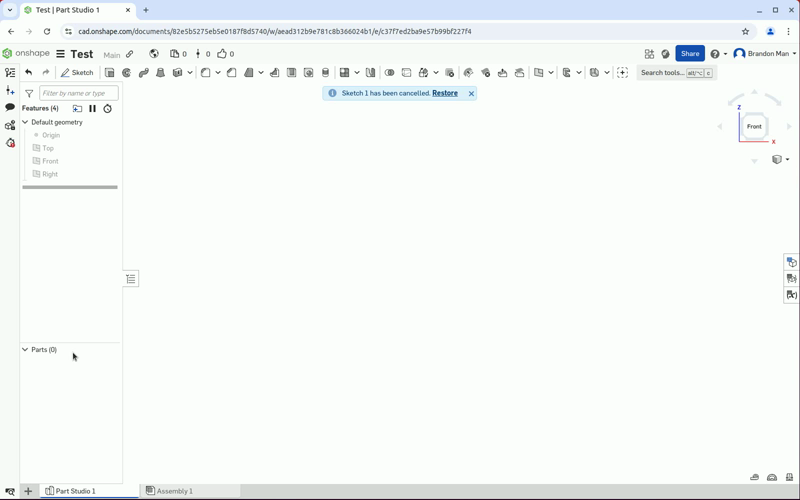
key(shift+s)
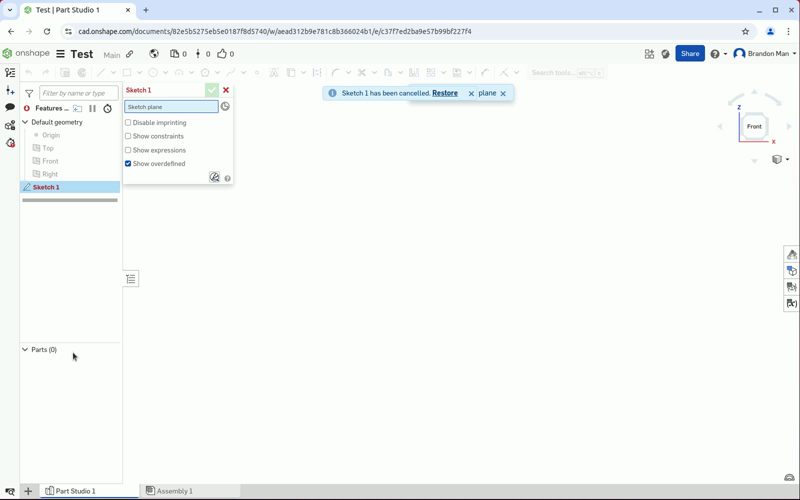
mouse_move(73, 163)
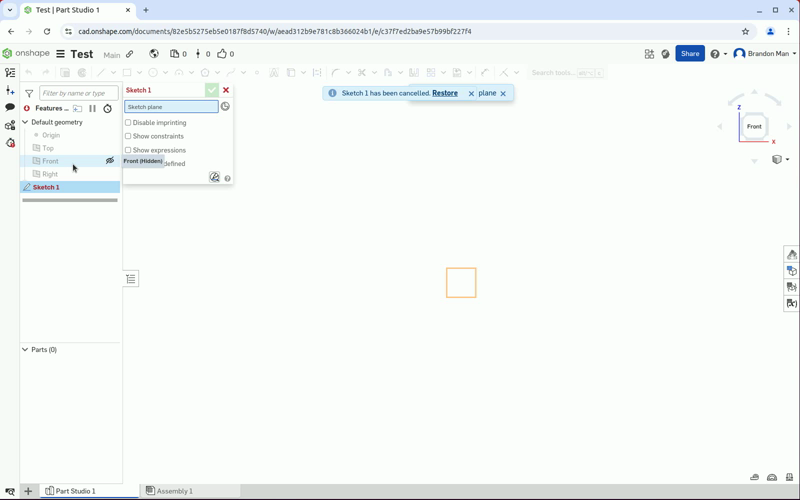
click(73, 163)
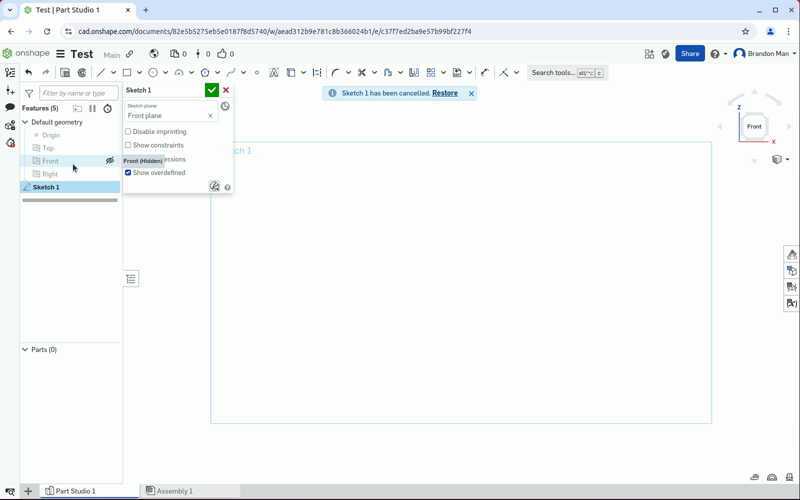
mouse_move(73, 352)
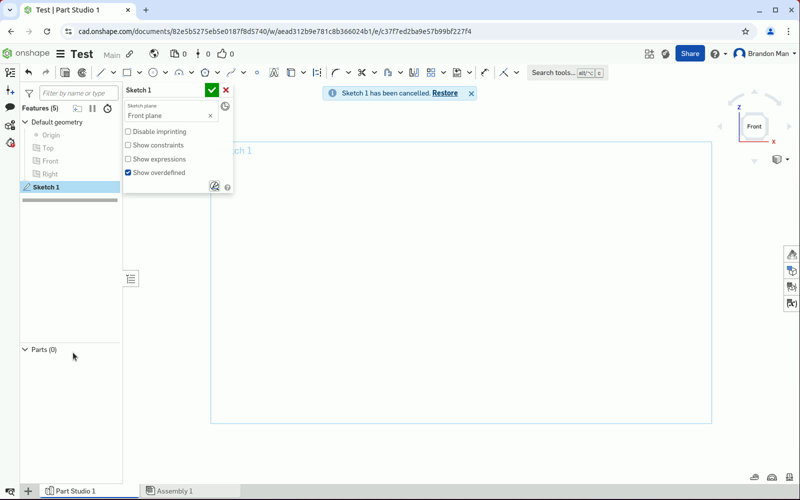
key(y)
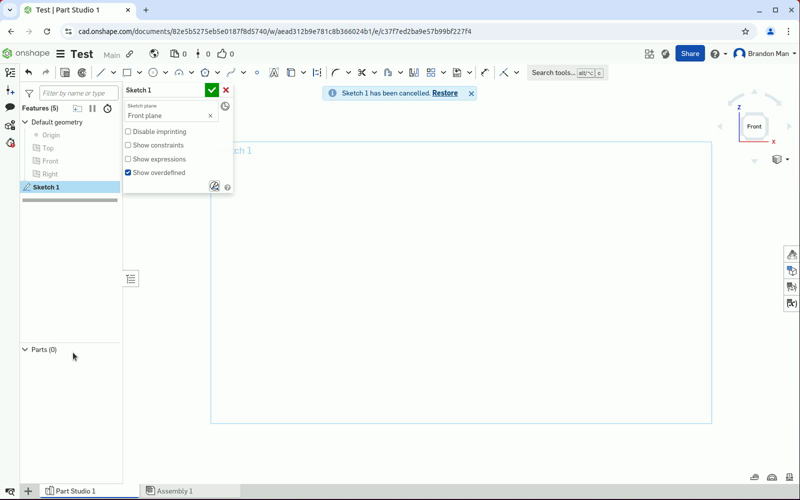
key(l)
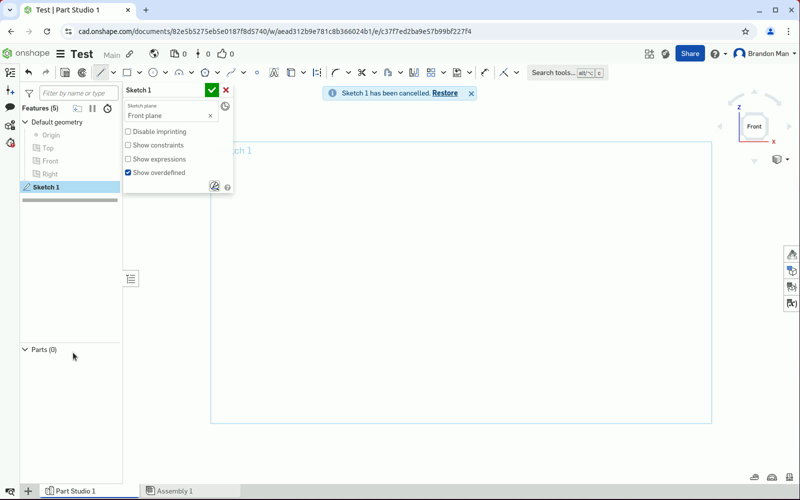
key_down(shift)
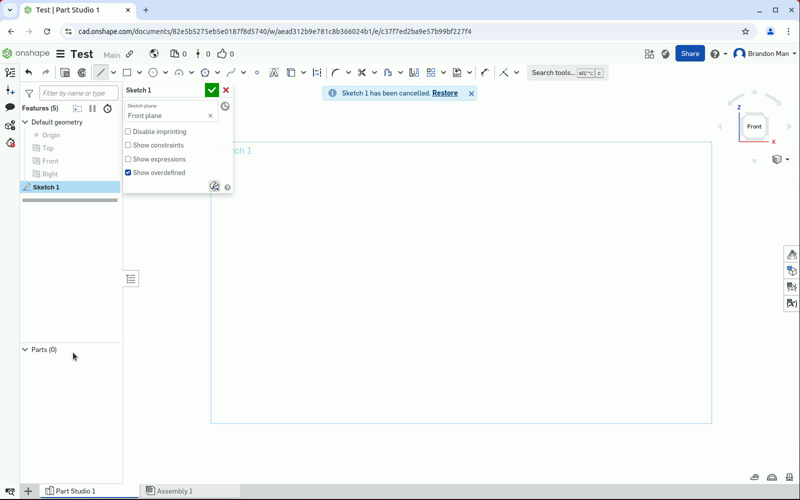
mouse_move(401, 294)
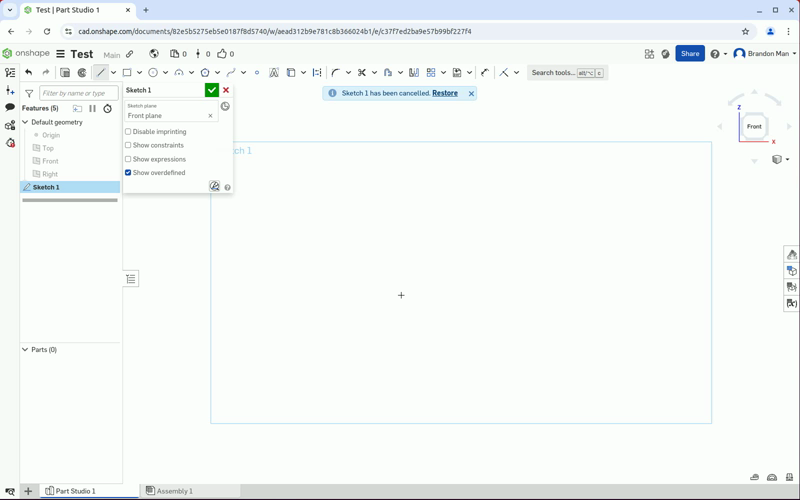
click(401, 294)
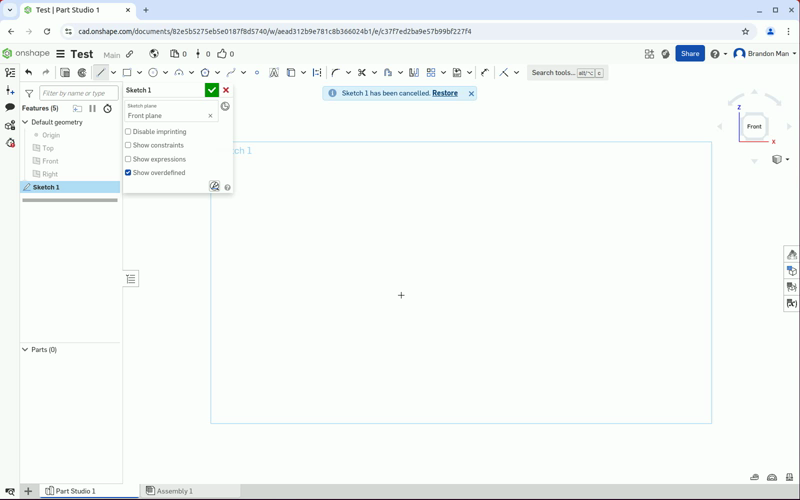
key_up(shift)
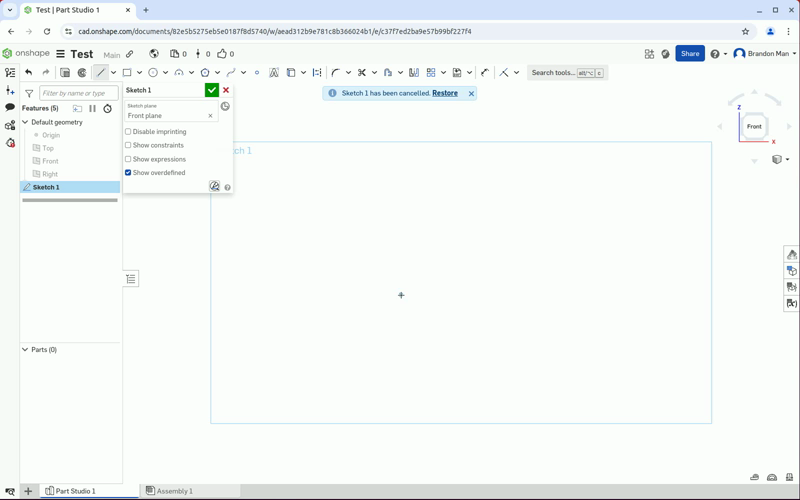
key_down(shift)
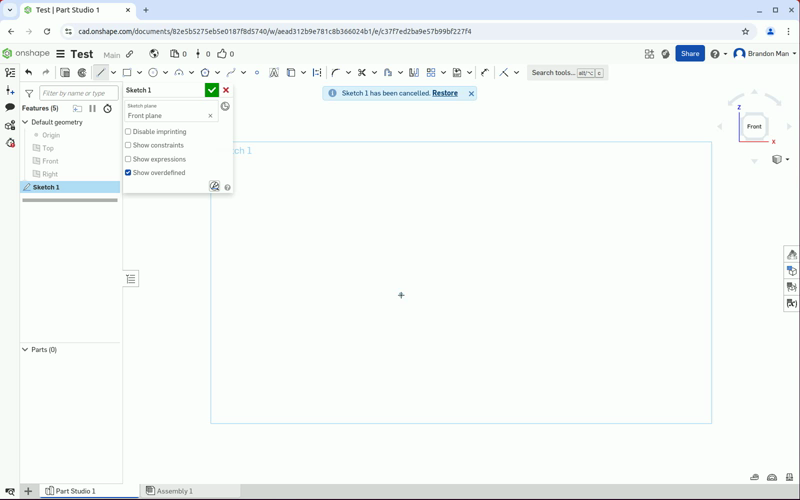
mouse_move(519, 294)
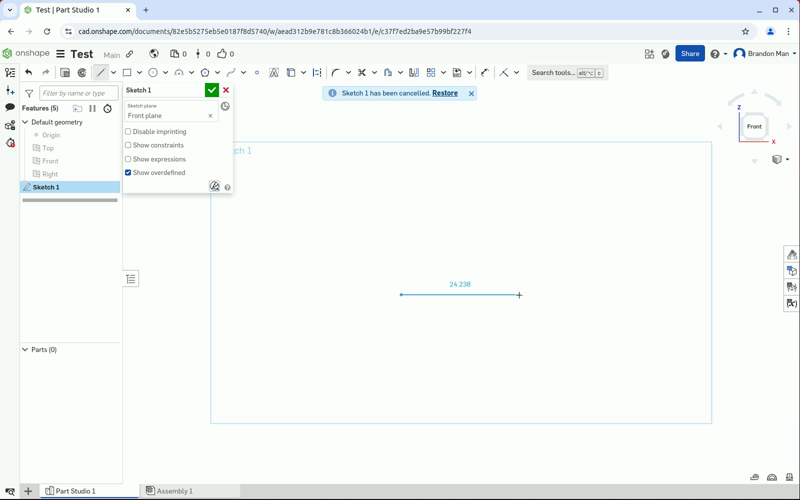
click(519, 294)
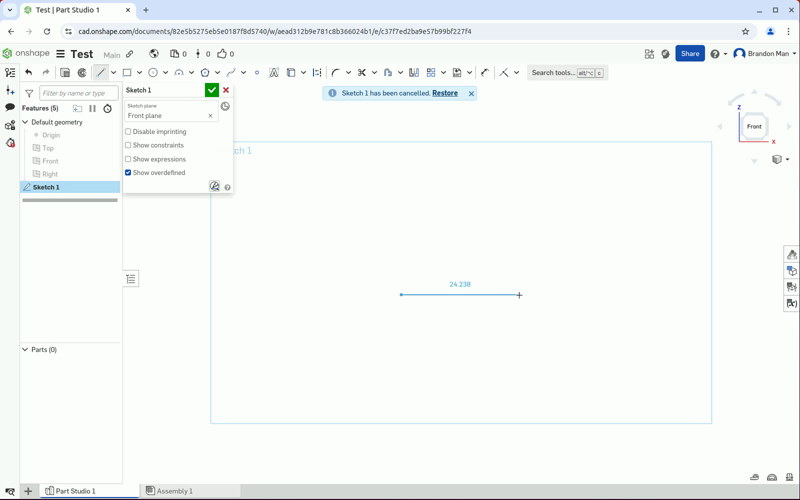
key_up(shift)
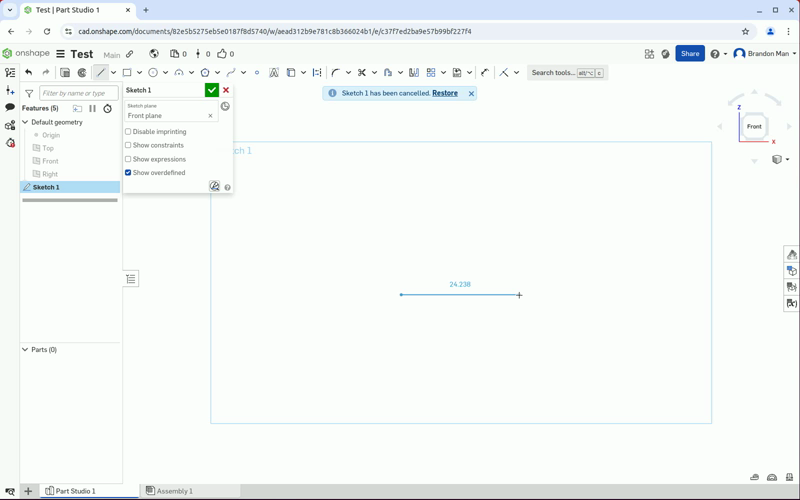
key_down(shift)
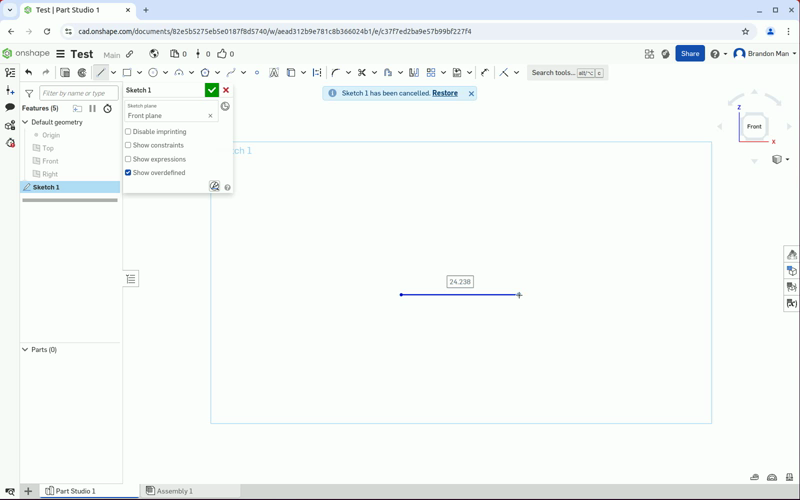
mouse_move(549, 294)
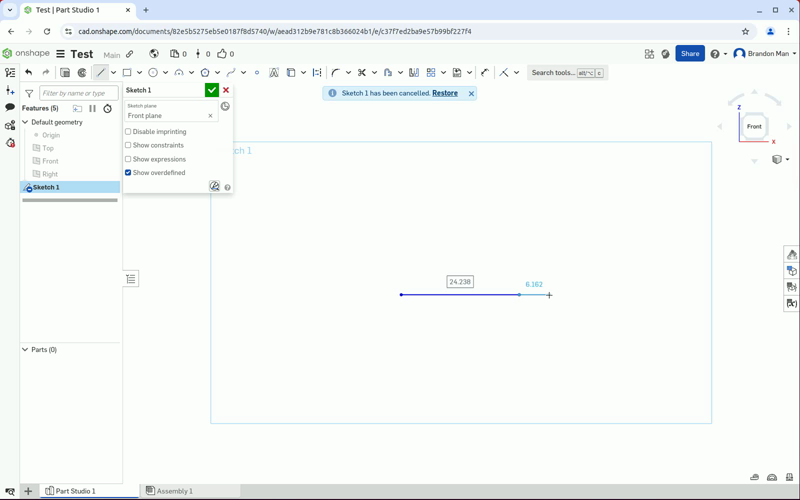
mouse_move(519, 270)
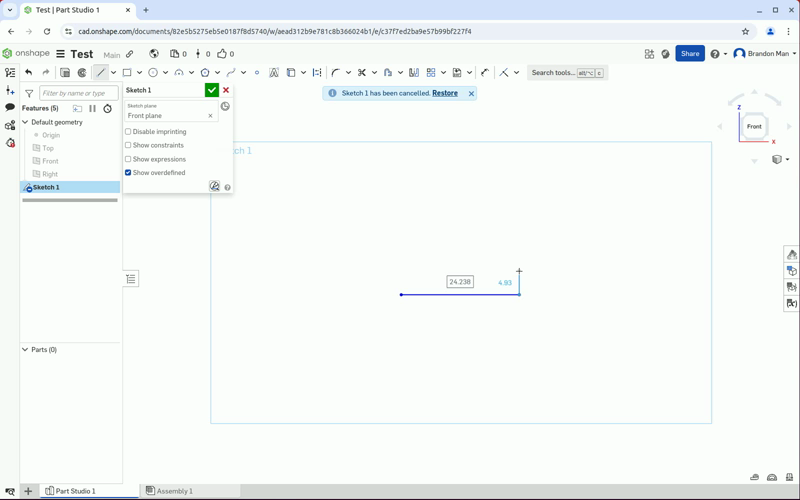
click(519, 270)
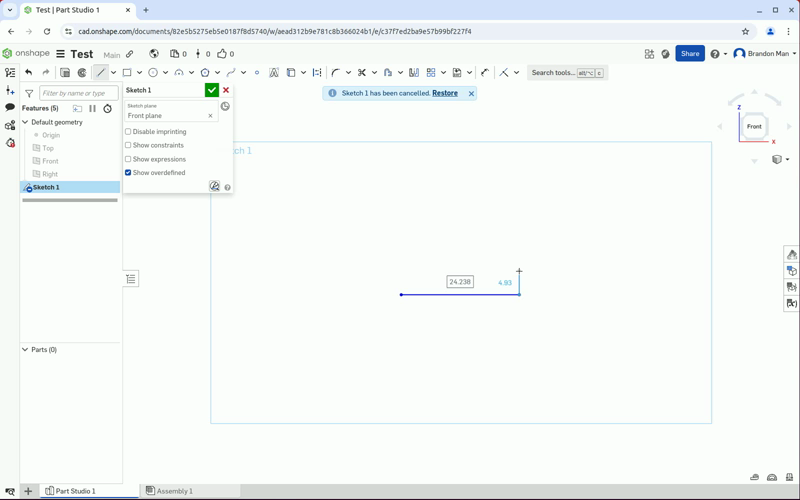
key_up(shift)
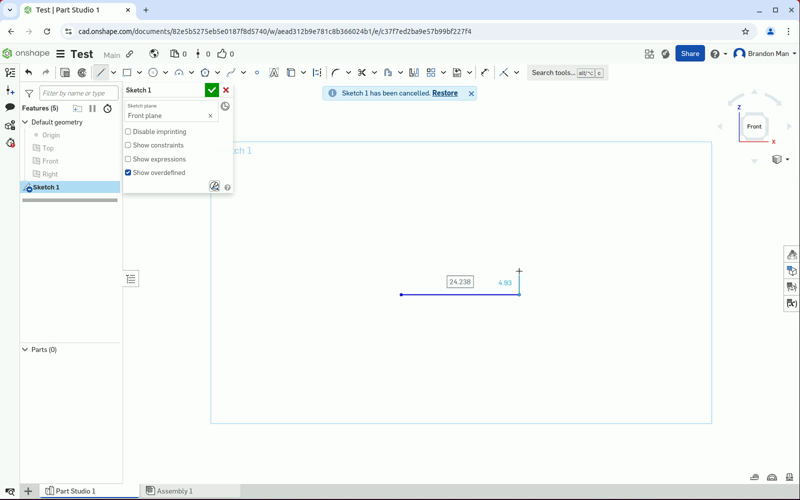
key_down(shift)
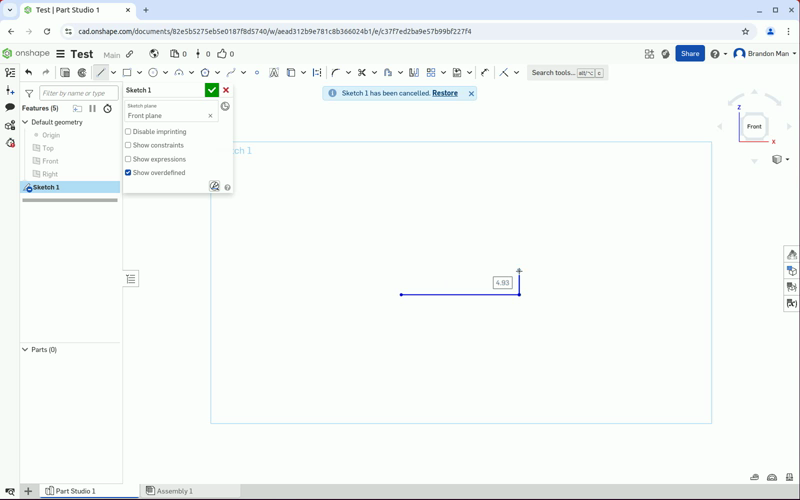
mouse_move(549, 270)
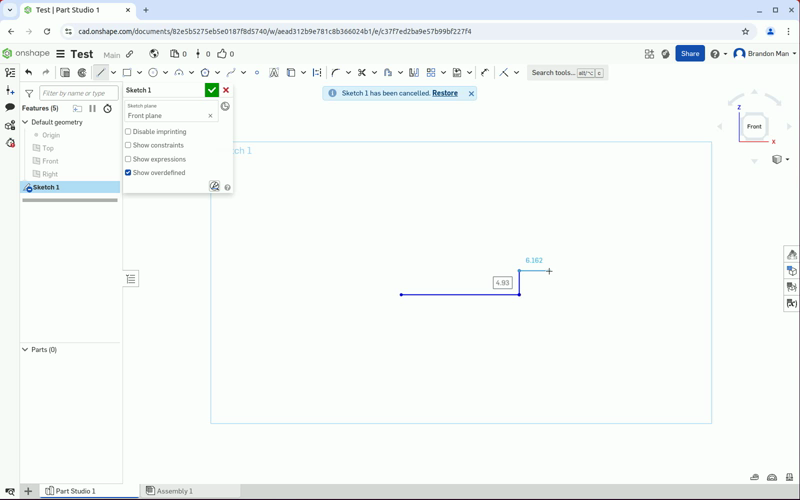
mouse_move(464, 270)
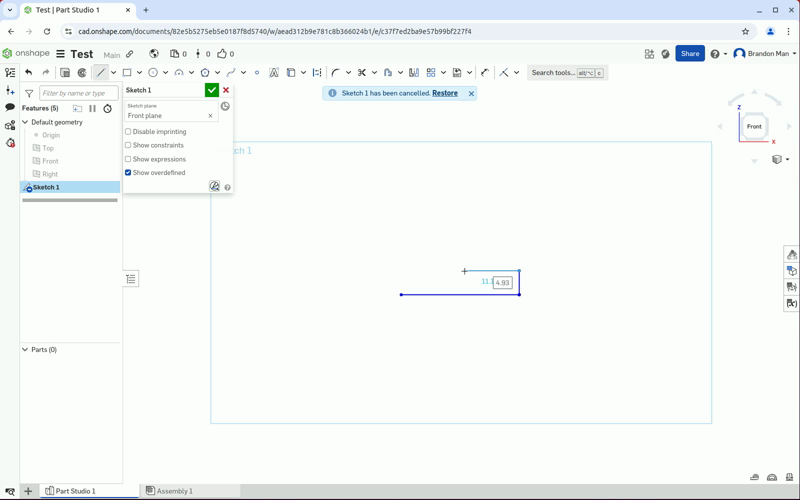
click(464, 270)
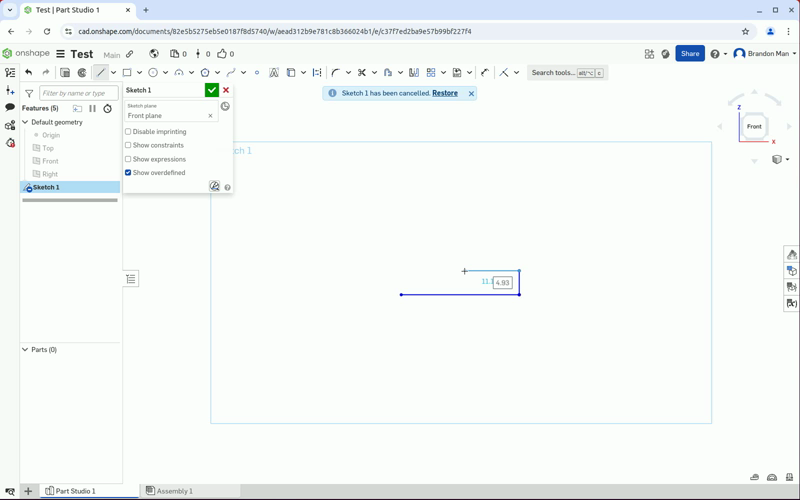
key_up(shift)
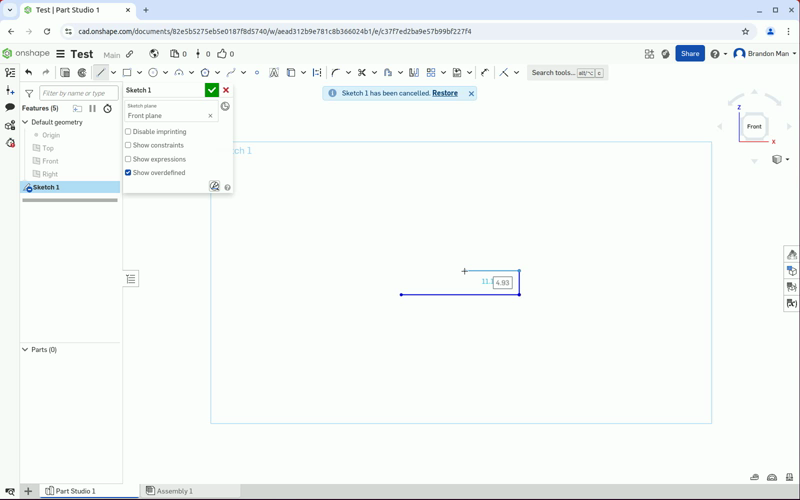
key_down(shift)
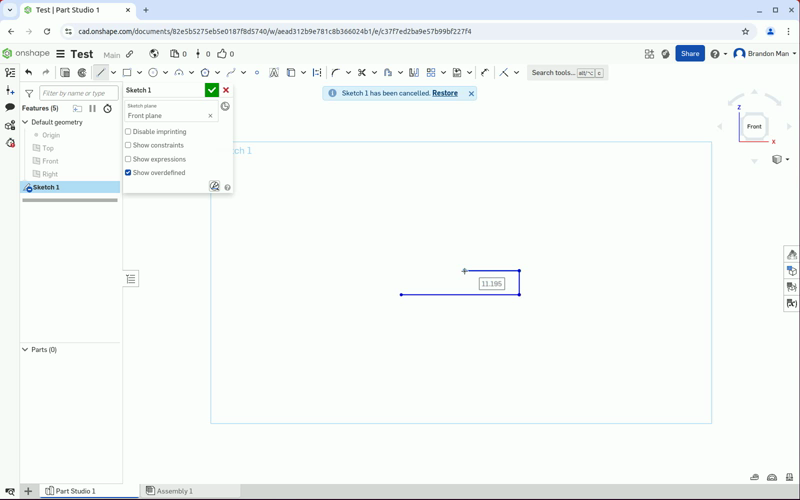
mouse_move(494, 270)
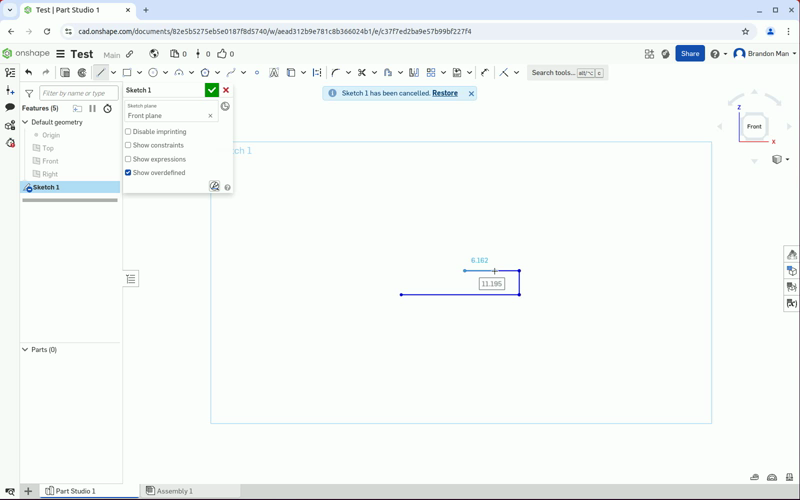
mouse_move(456, 270)
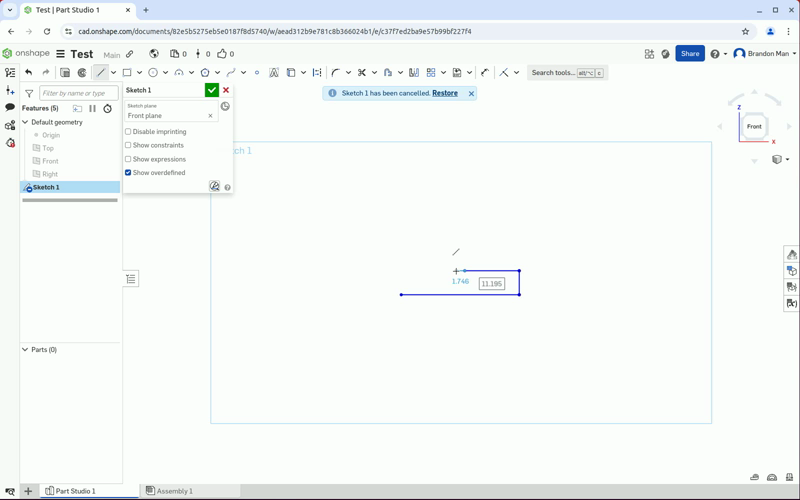
click(456, 270)
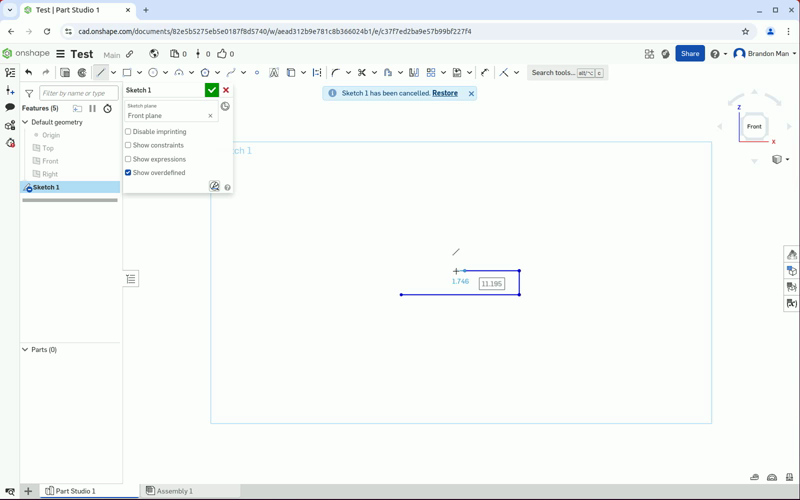
key_up(shift)
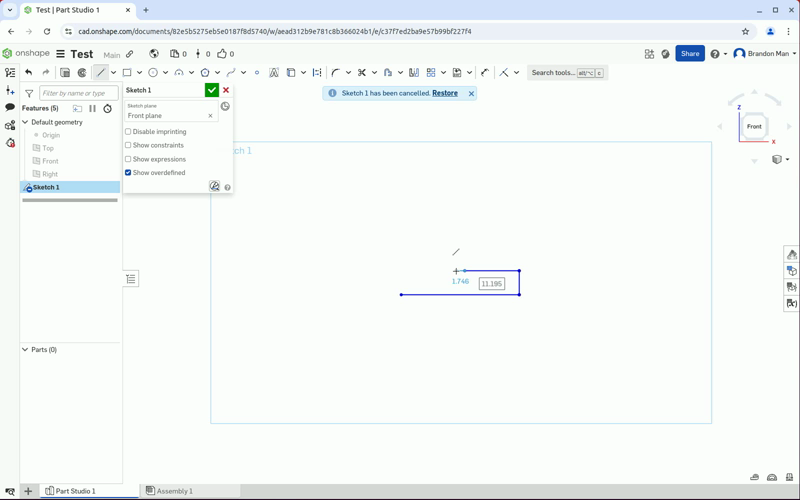
key_down(shift)
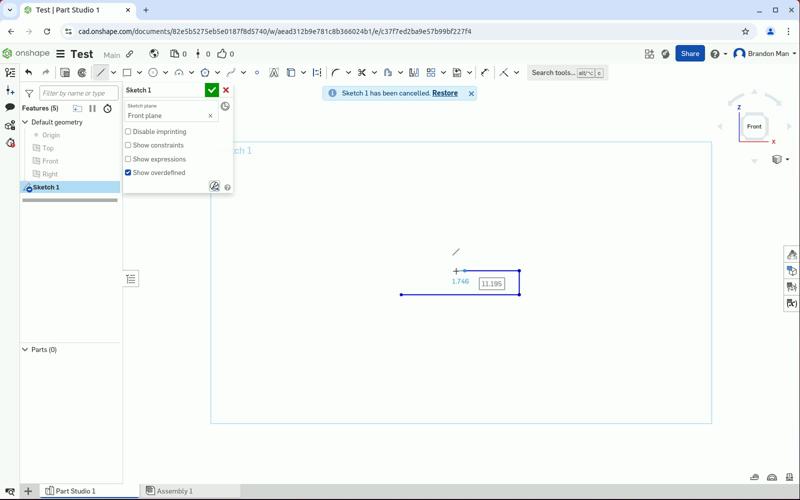
mouse_move(486, 270)
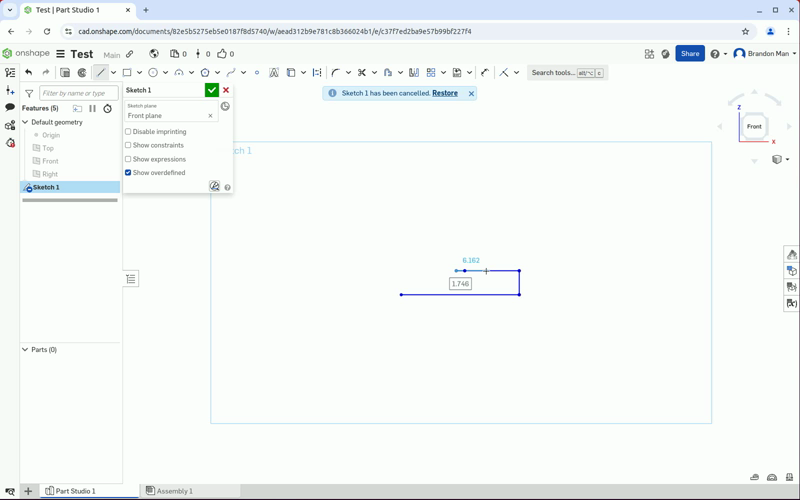
mouse_move(401, 270)
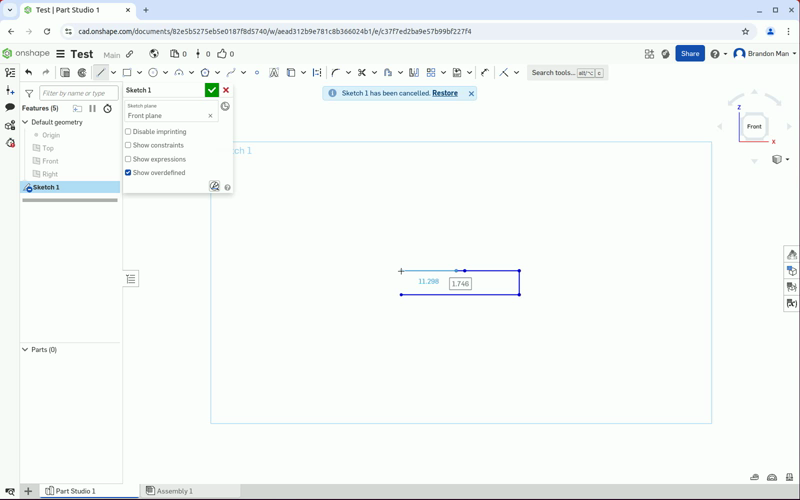
click(401, 270)
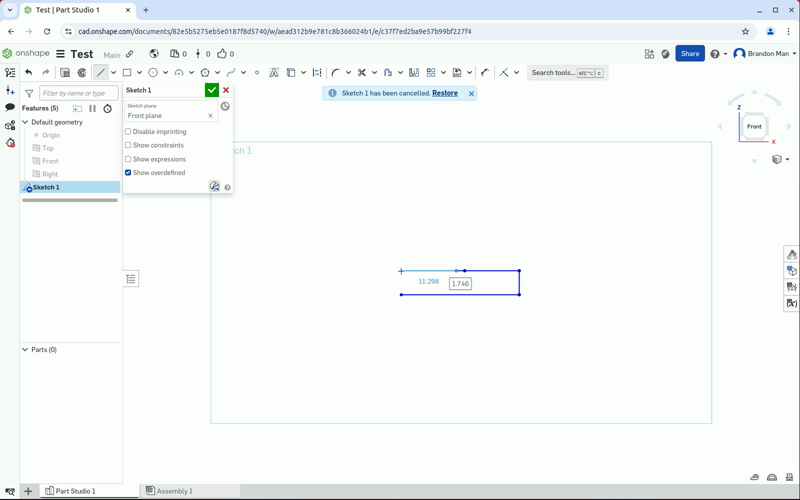
key_up(shift)
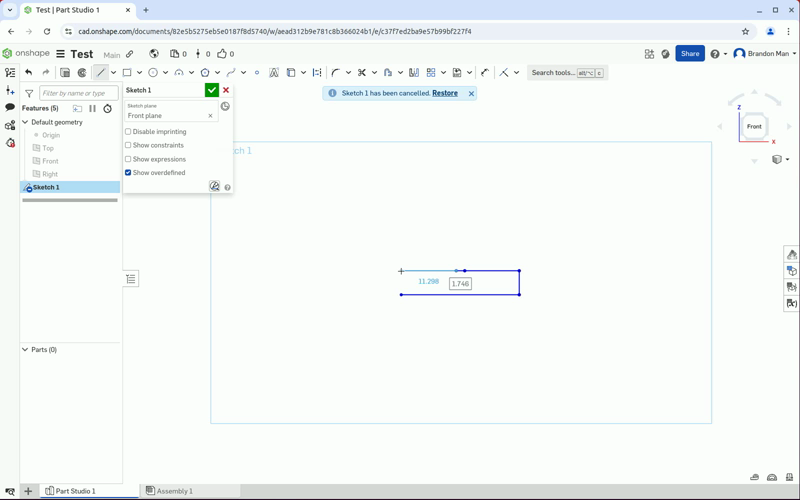
mouse_move(431, 270)
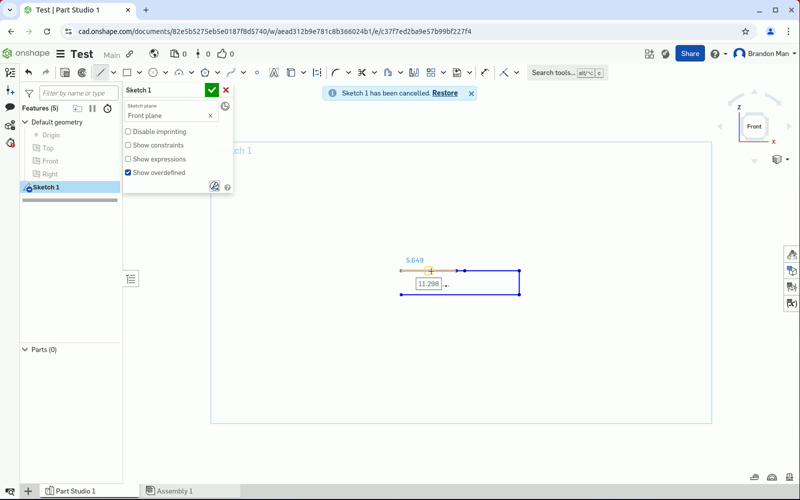
key_down(shift)
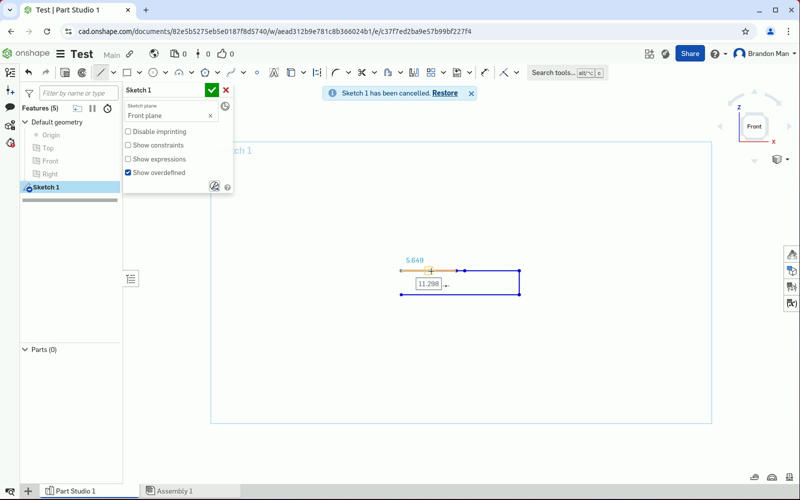
mouse_move(401, 294)
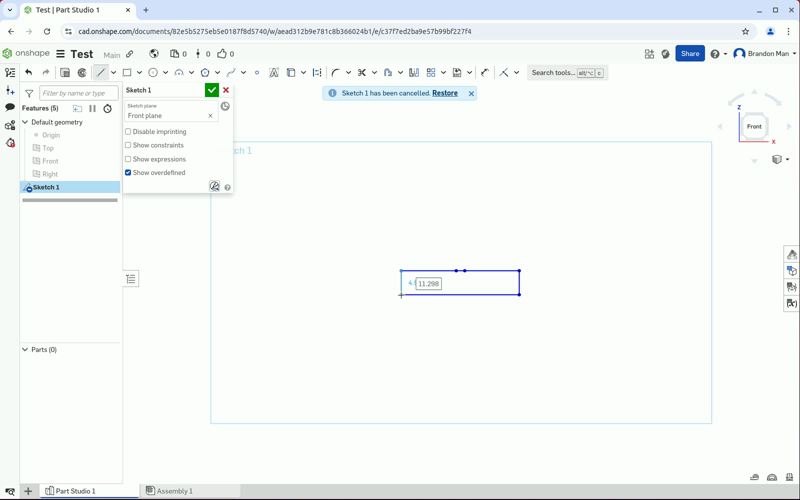
key_up(shift)
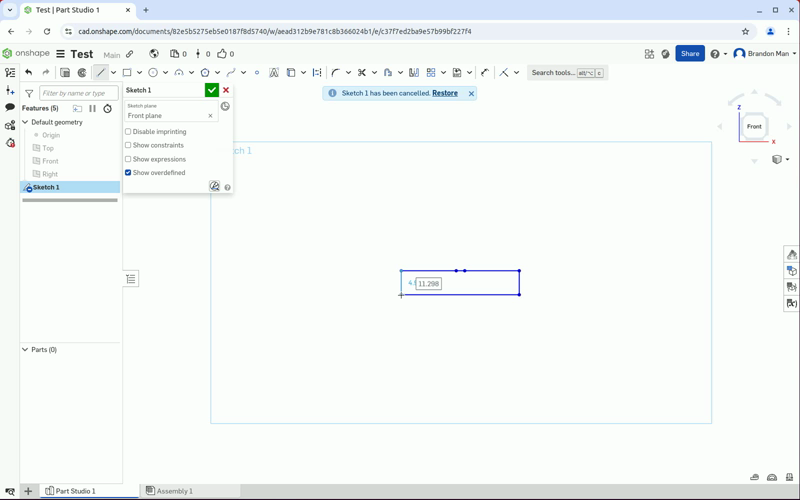
click(401, 294)
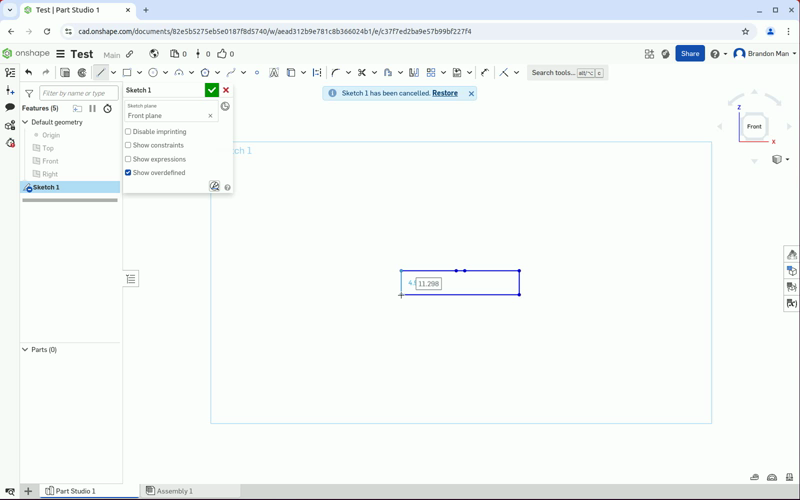
key(esc)
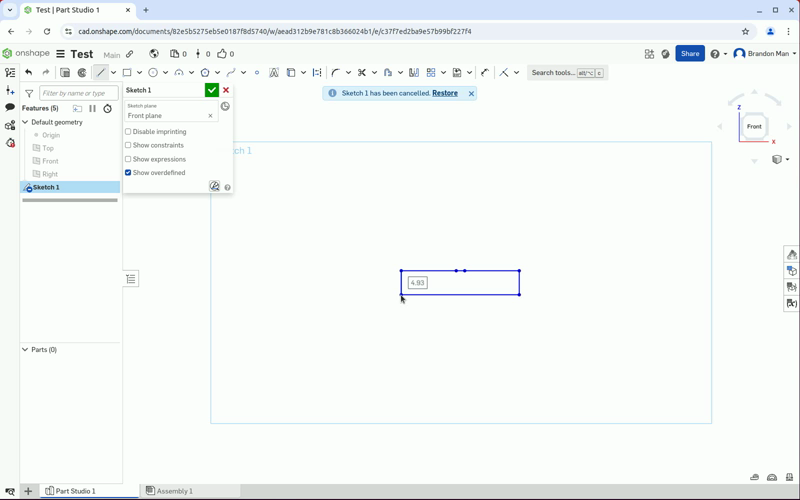
mouse_move(431, 274)
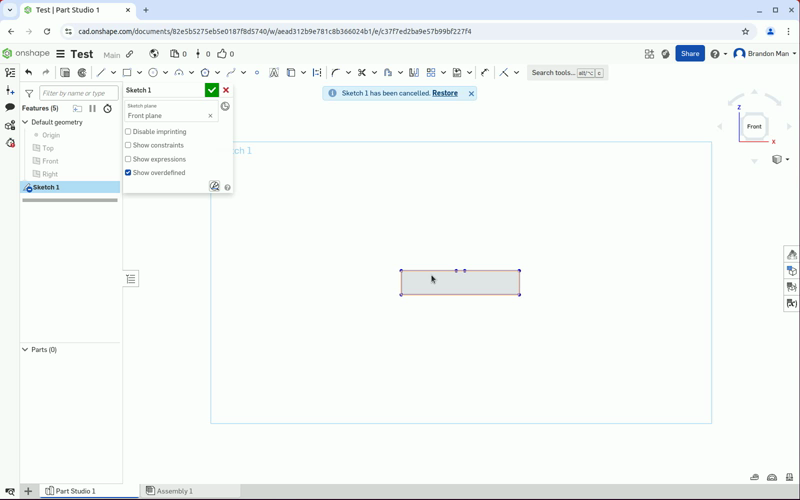
click(431, 274)
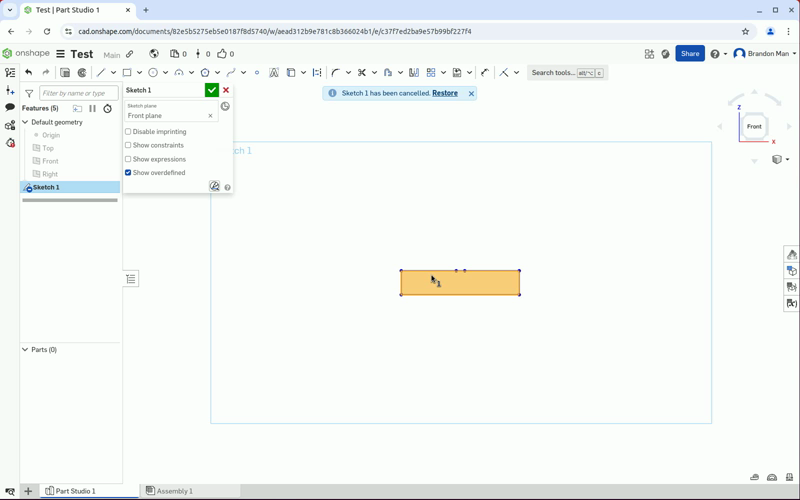
mouse_move(73, 352)
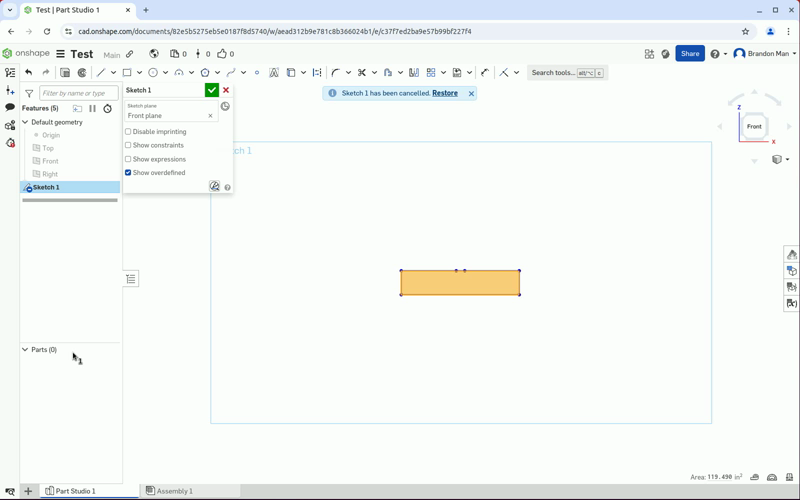
key(shift+y)
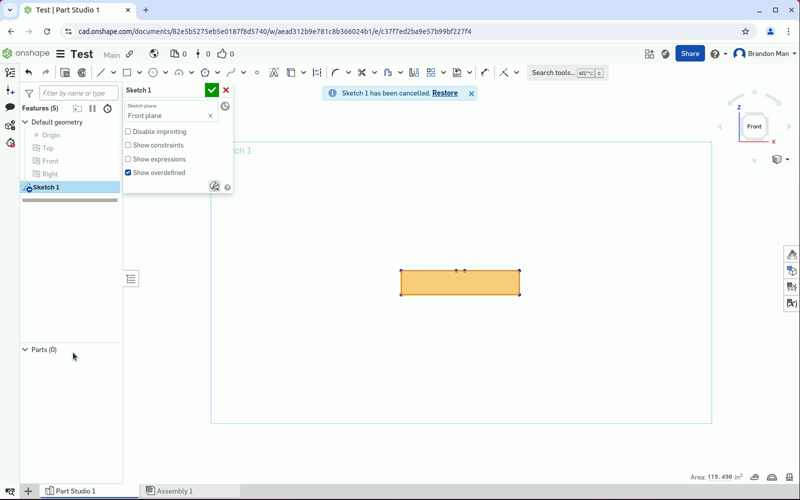
key(shift+e)
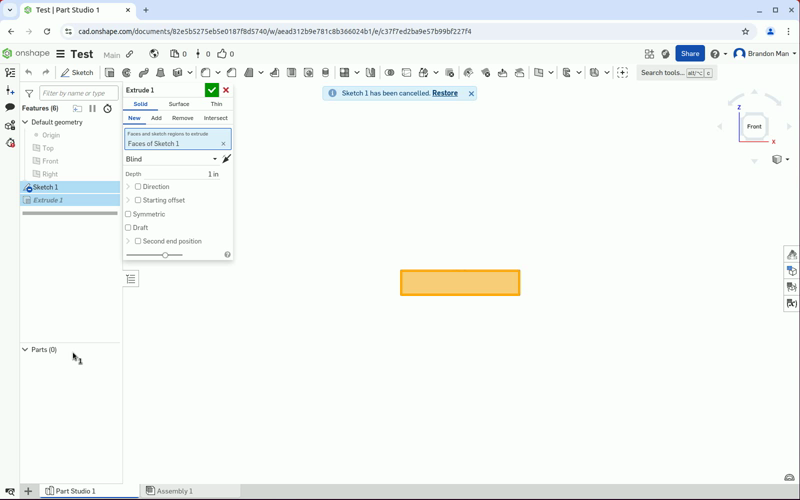
mouse_move(143, 106)
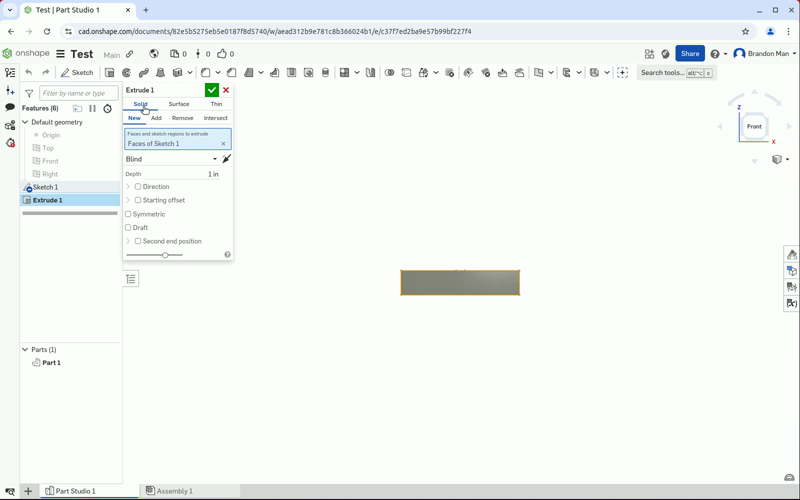
click(143, 106)
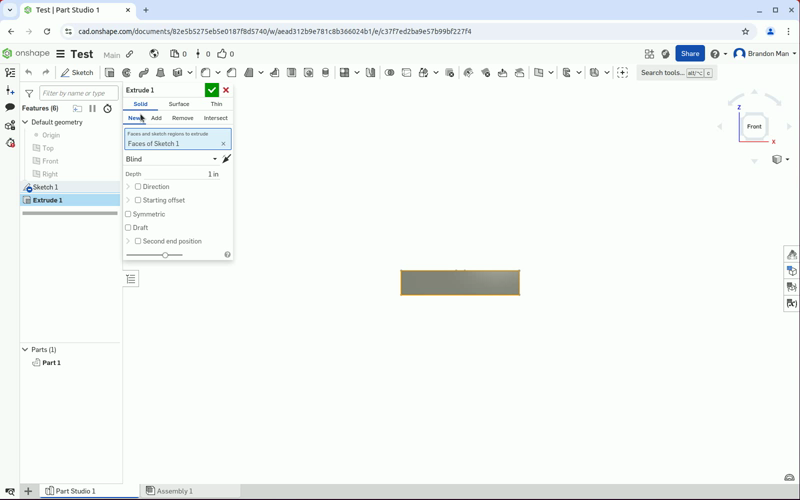
mouse_move(137, 120)
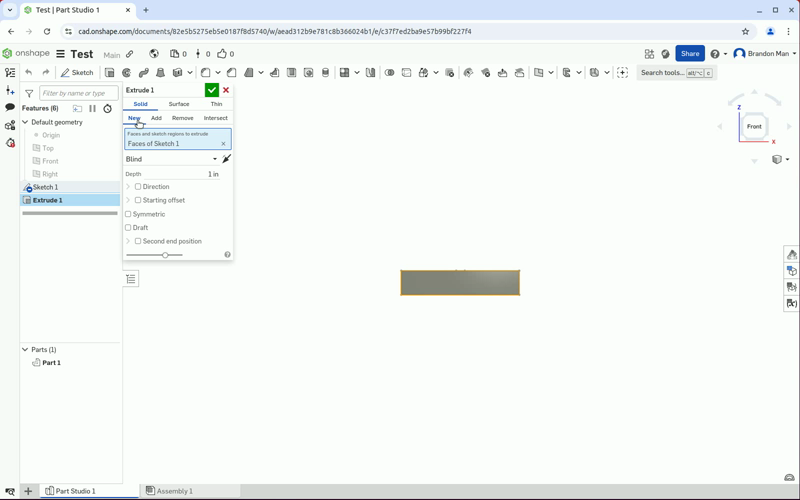
click(137, 120)
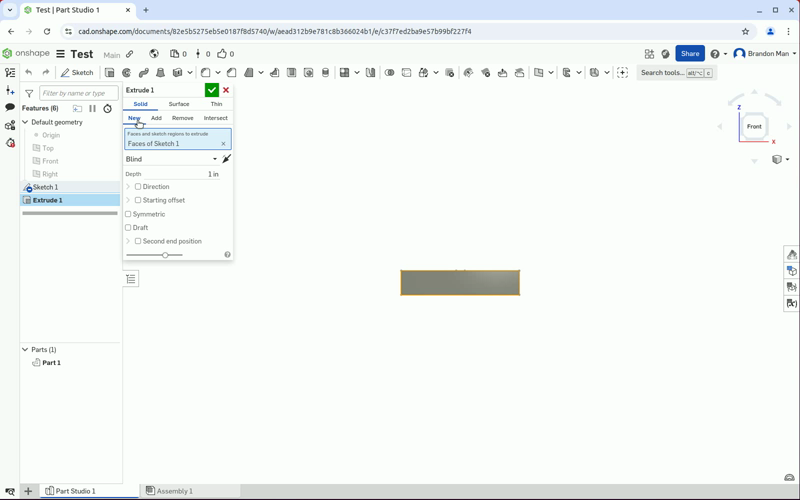
key(tab, 4)
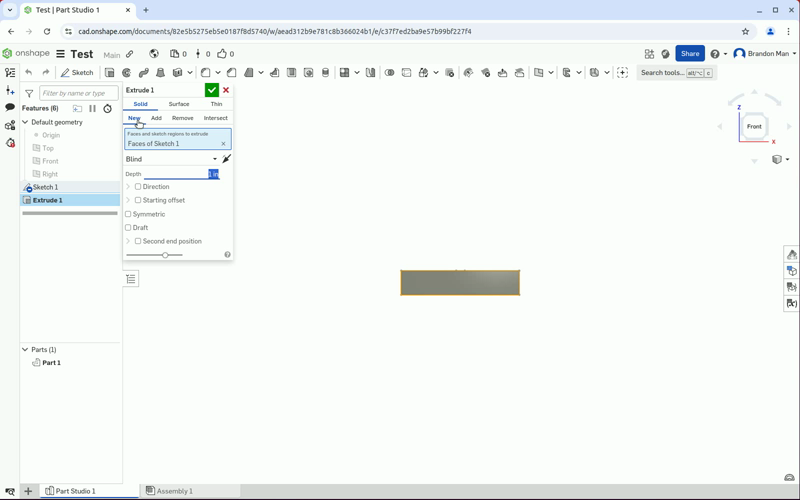
text(14.683)
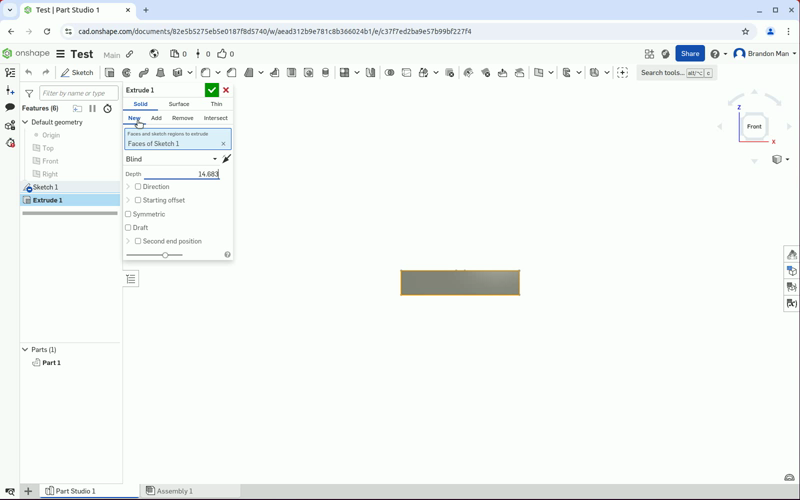
key(enter)
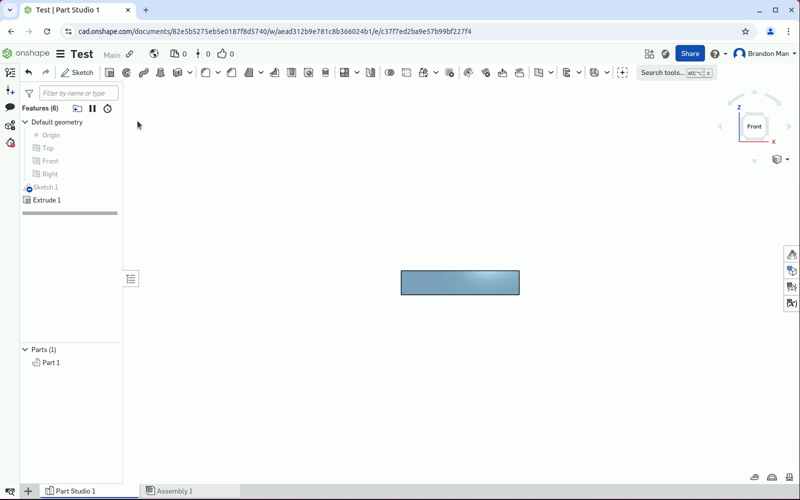
key(shift+h)
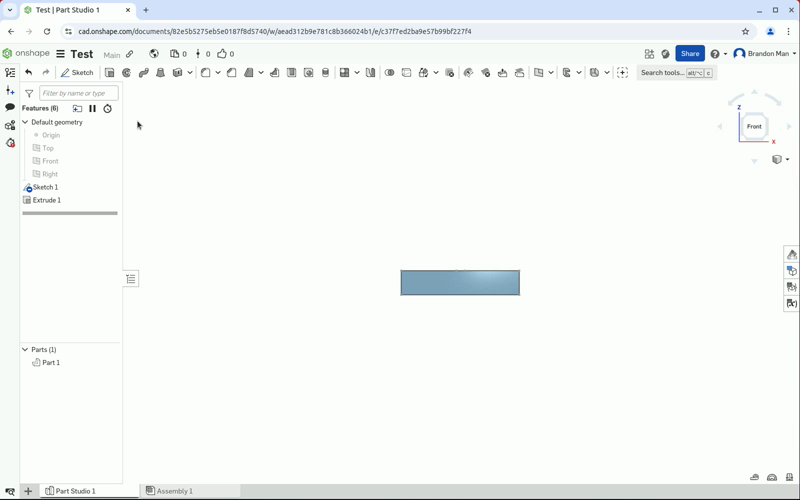
key(shift+h)
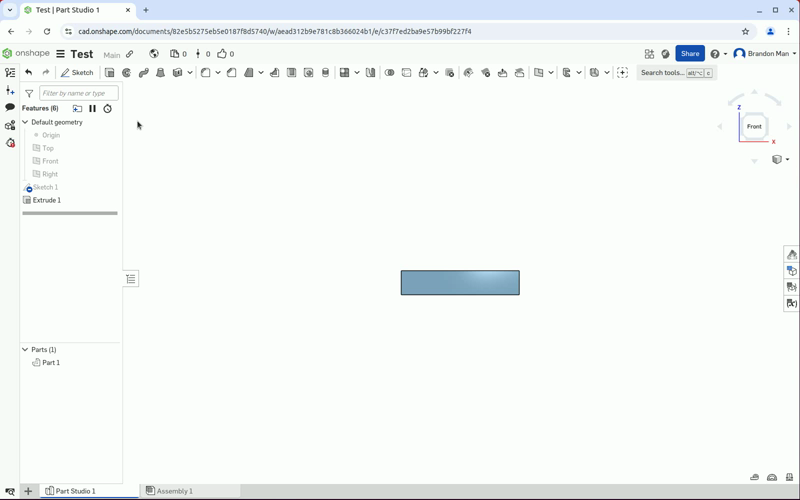
mouse_move(73, 189)
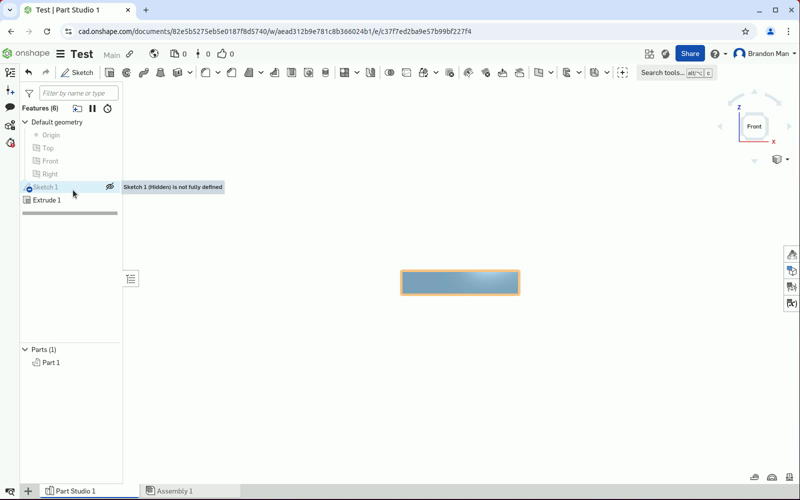
click(73, 189)
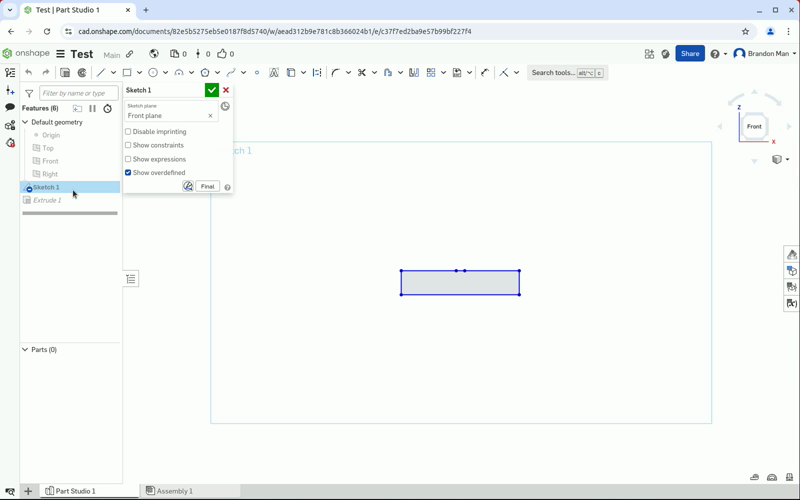
mouse_move(229, 92)
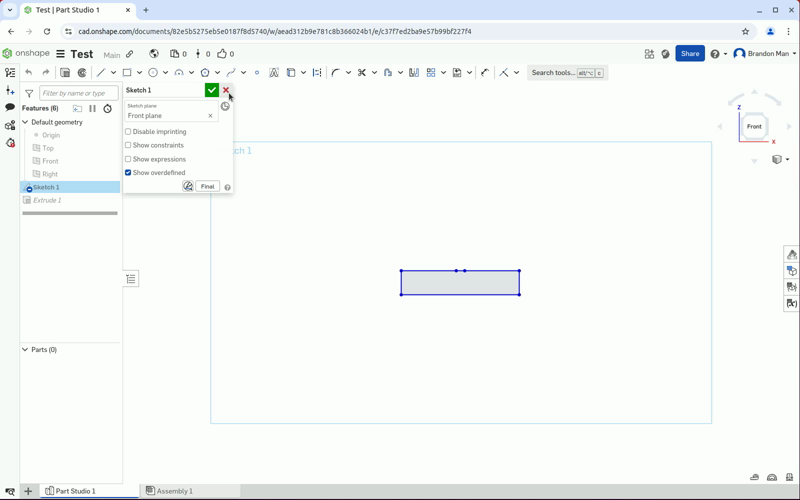
click(229, 92)
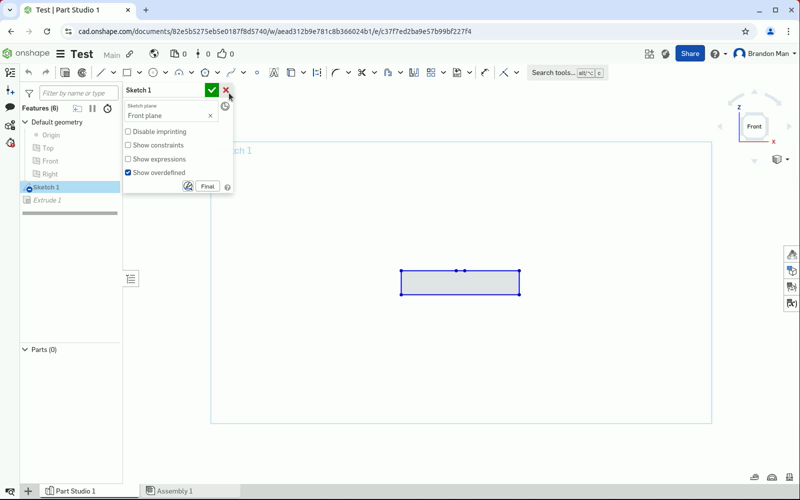
key(shift+s)
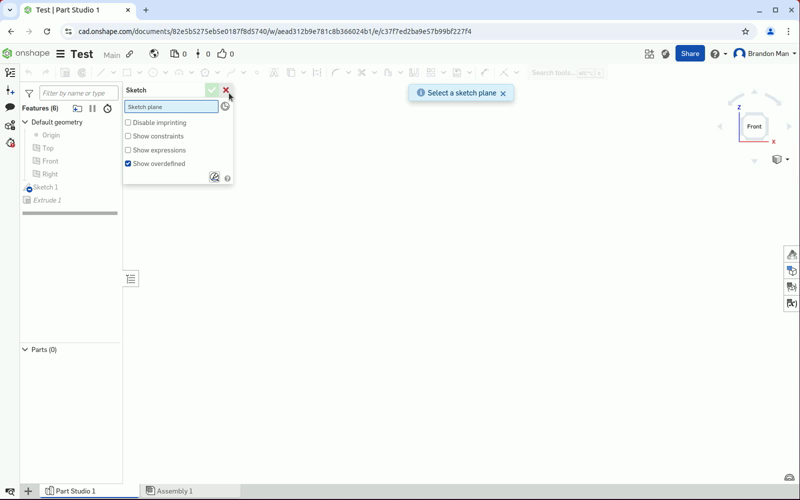
mouse_move(73, 163)
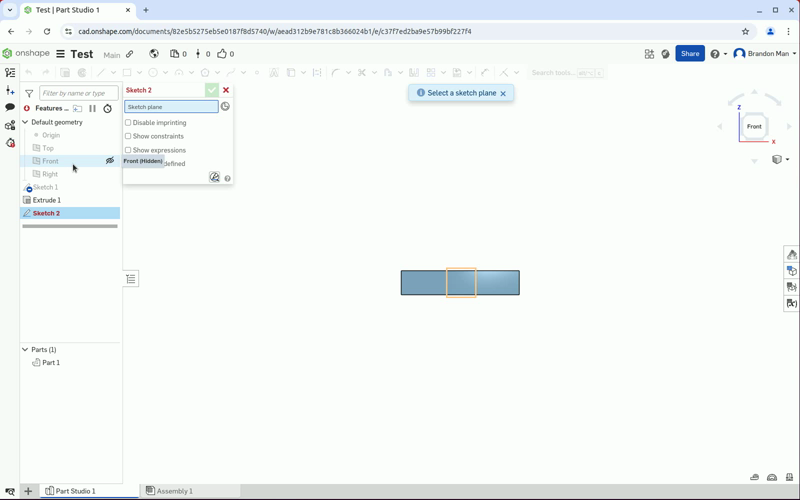
click(73, 163)
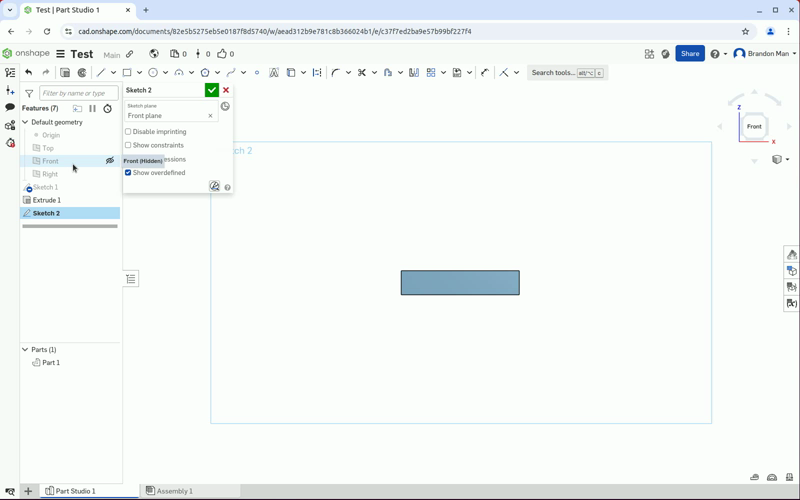
mouse_move(73, 352)
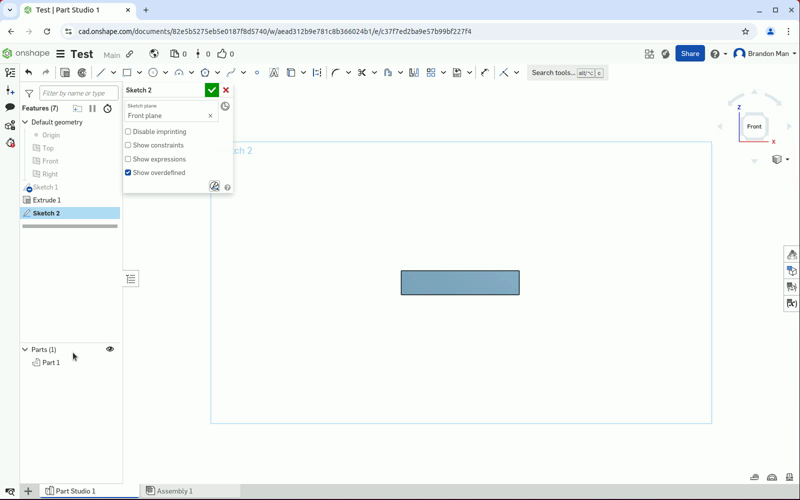
key(y)
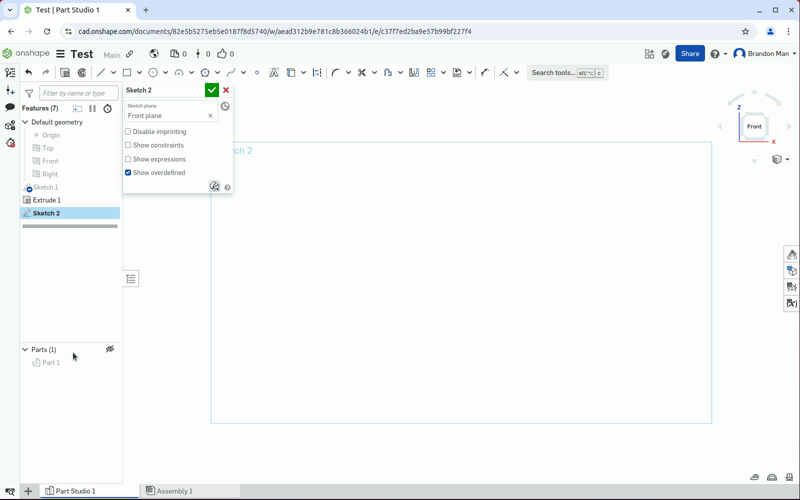
key(c)
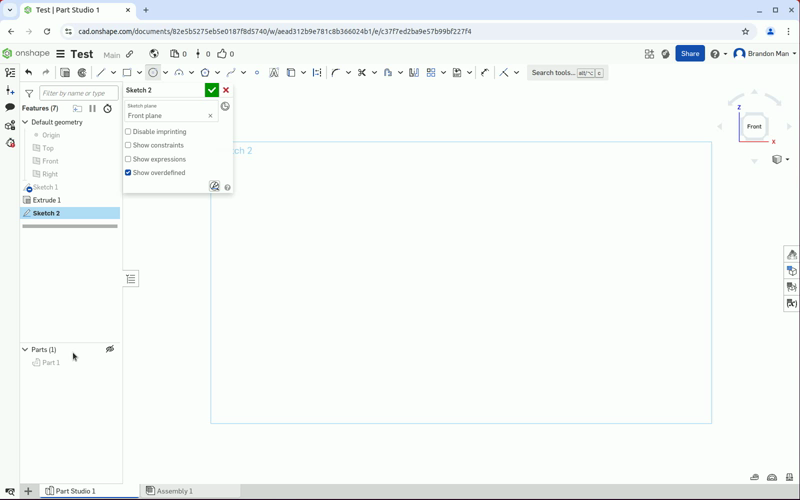
key_down(shift)
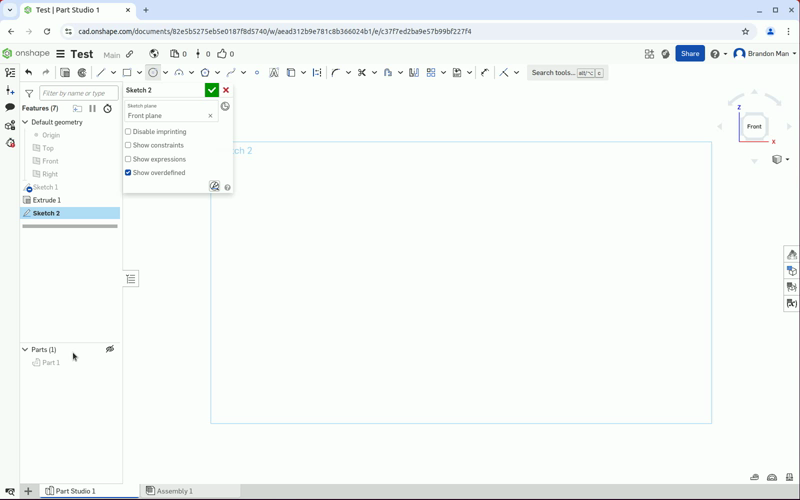
mouse_move(461, 199)
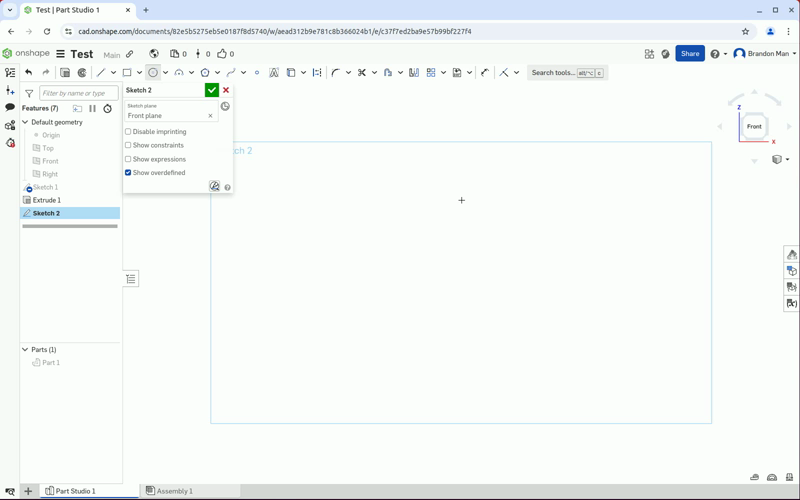
click(461, 199)
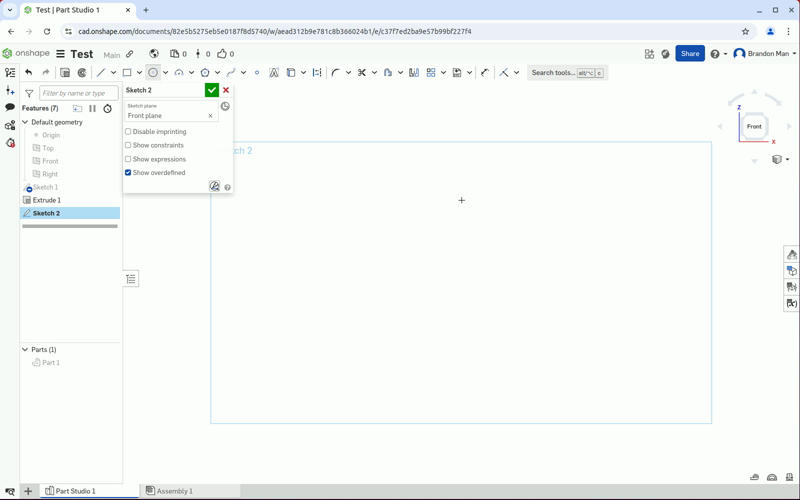
key_up(shift)
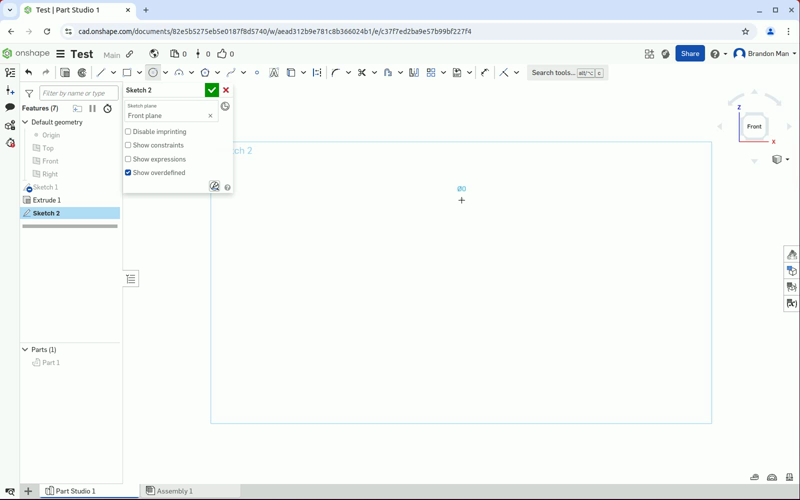
mouse_move(492, 199)
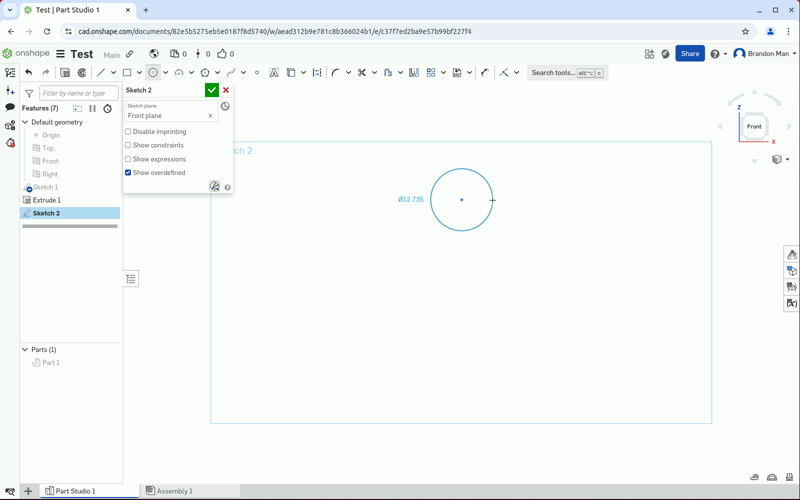
click(492, 199)
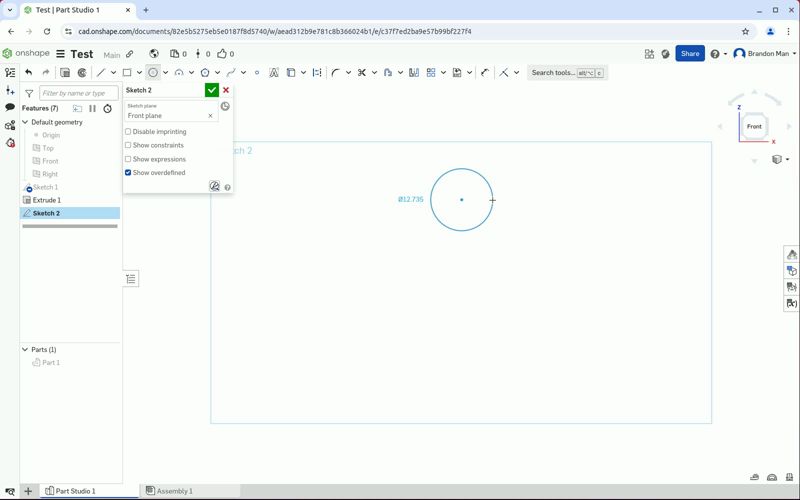
key(esc)
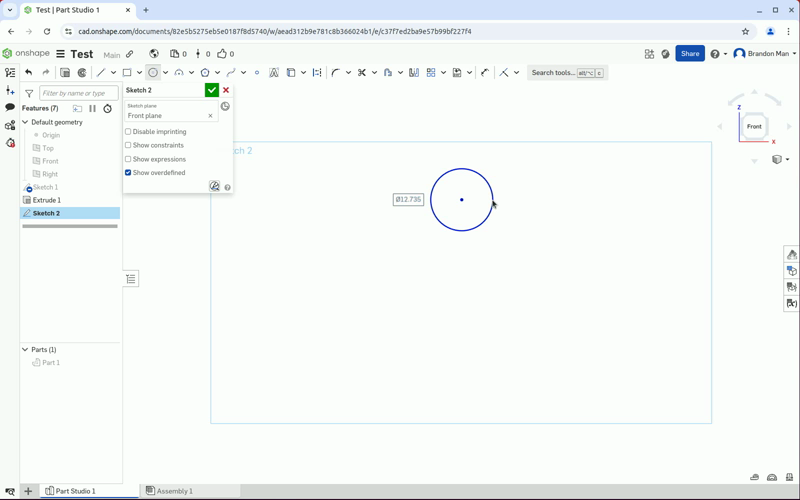
key(c)
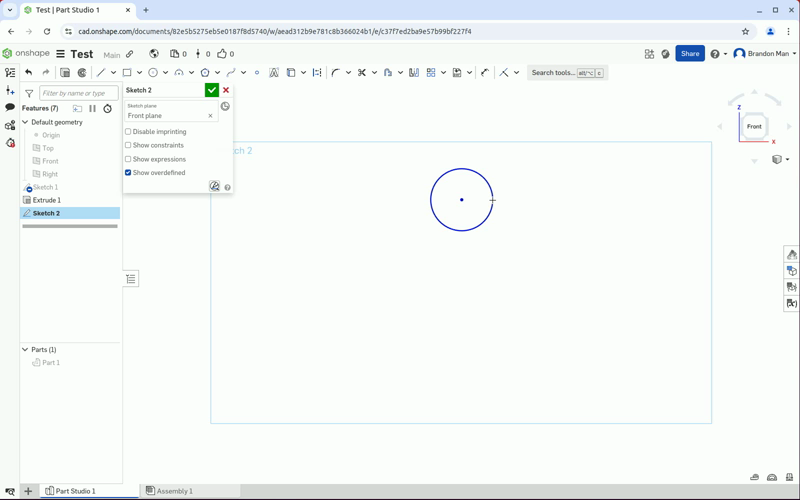
key_down(shift)
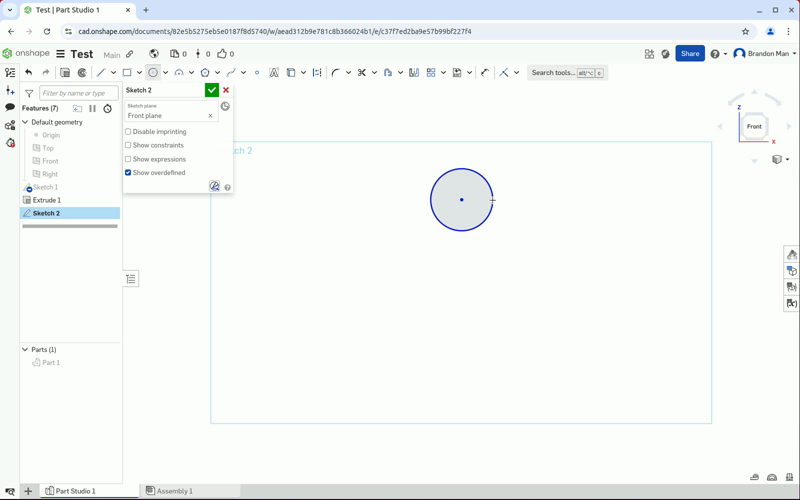
mouse_move(461, 199)
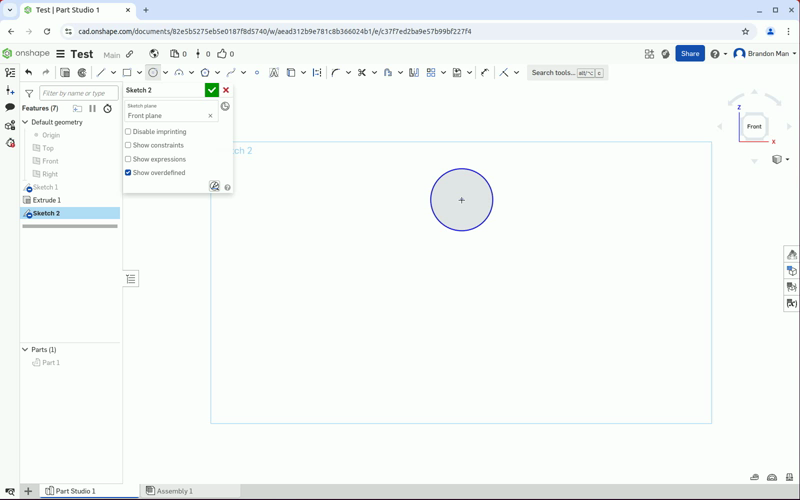
click(461, 199)
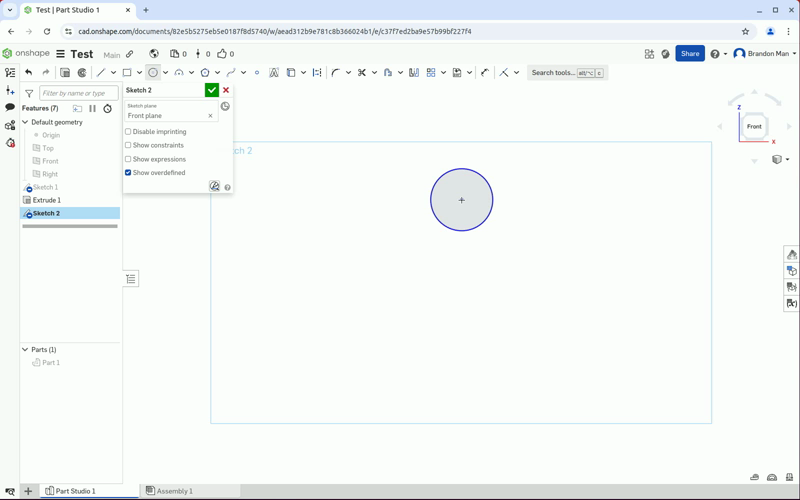
key_up(shift)
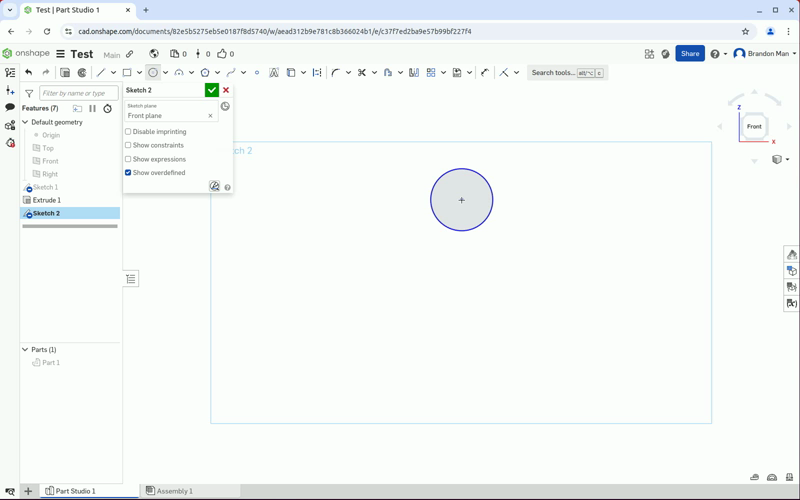
mouse_move(482, 199)
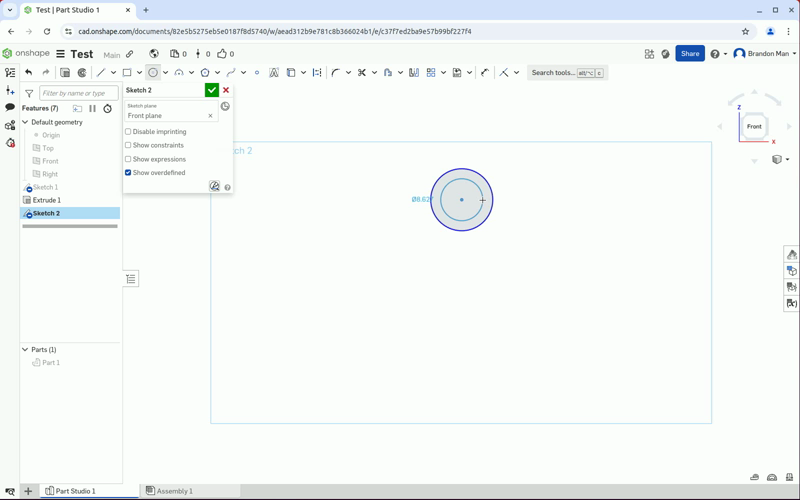
click(482, 199)
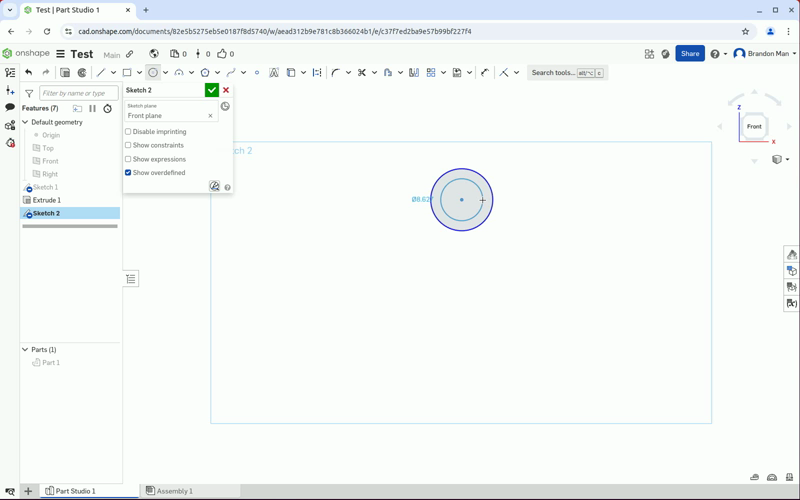
key(esc)
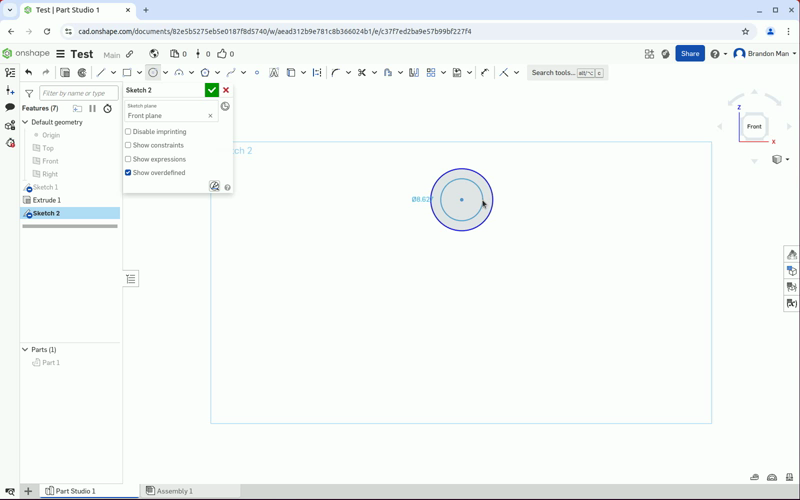
mouse_move(454, 224)
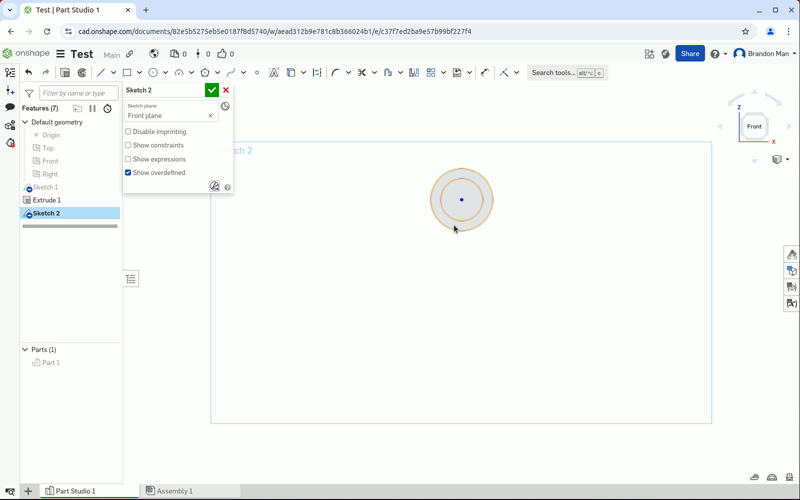
scroll(6)
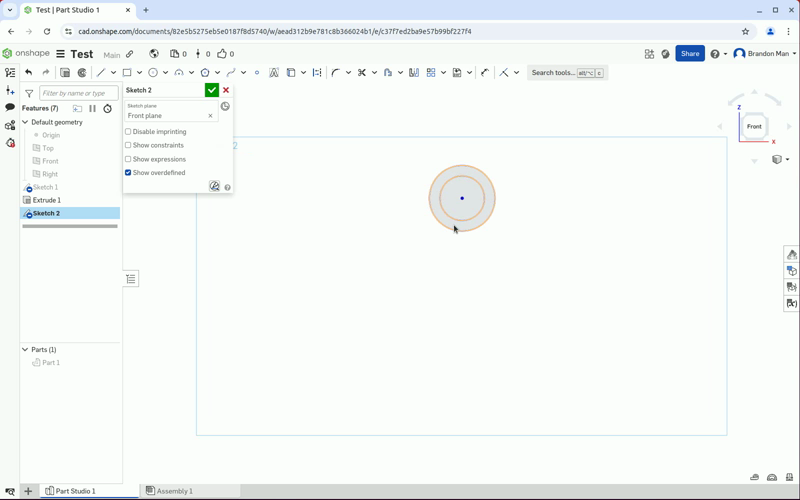
scroll(6)
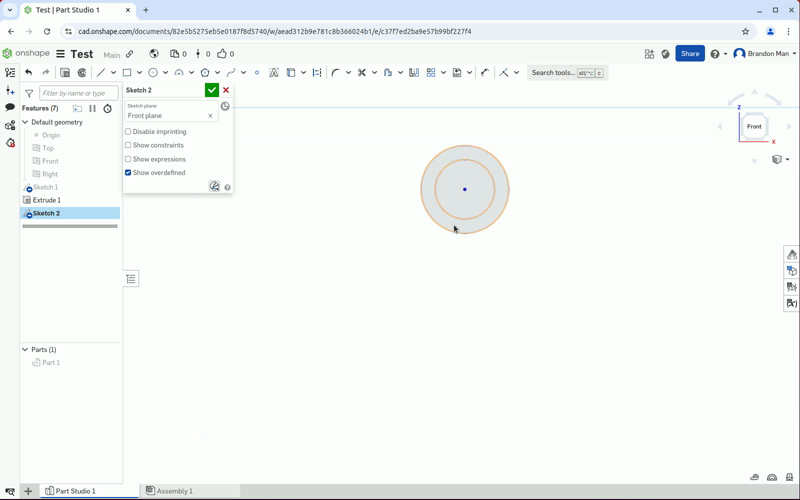
scroll(6)
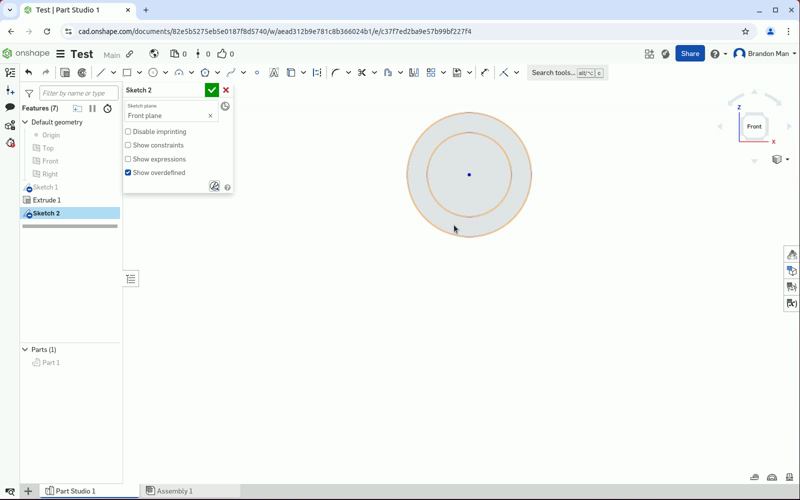
scroll(6)
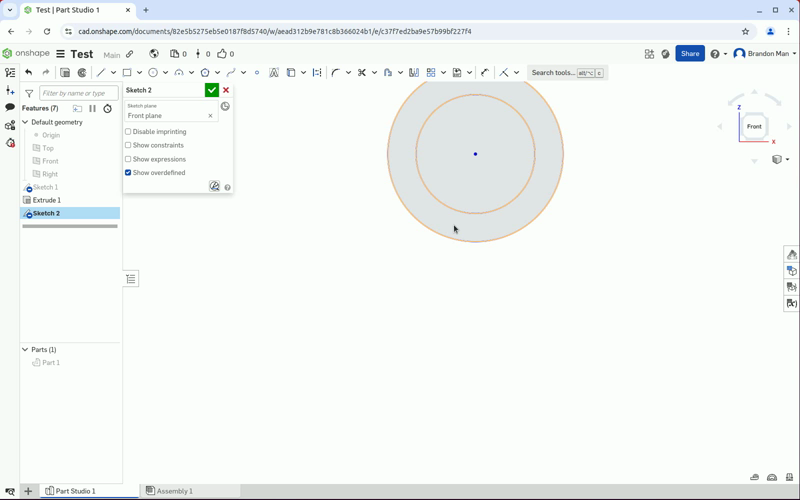
scroll(6)
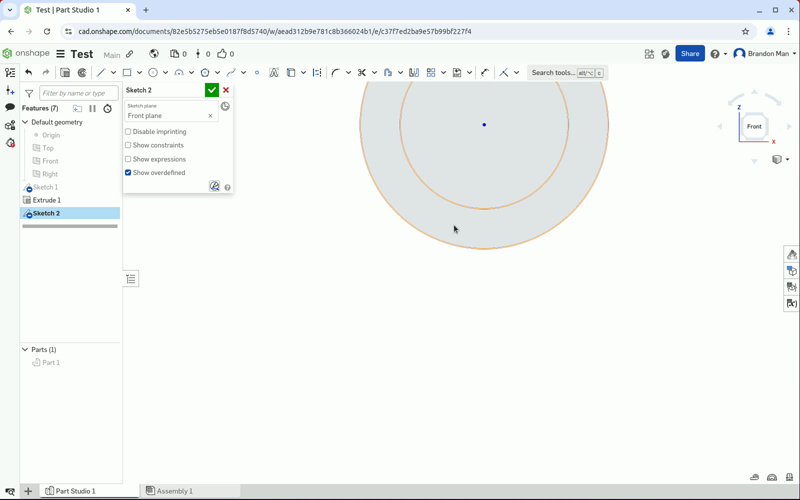
scroll(6)
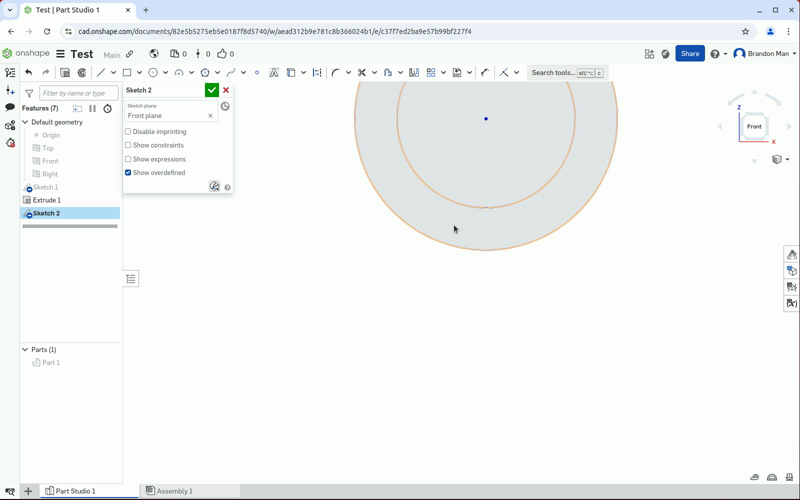
scroll(6)
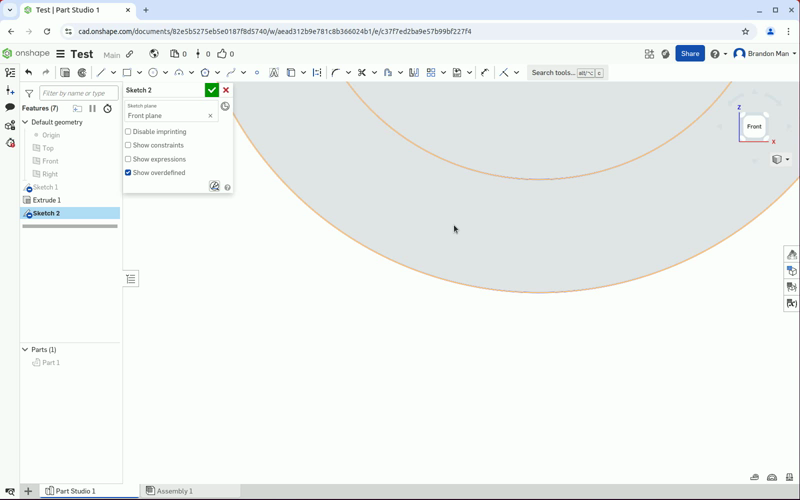
click(454, 224)
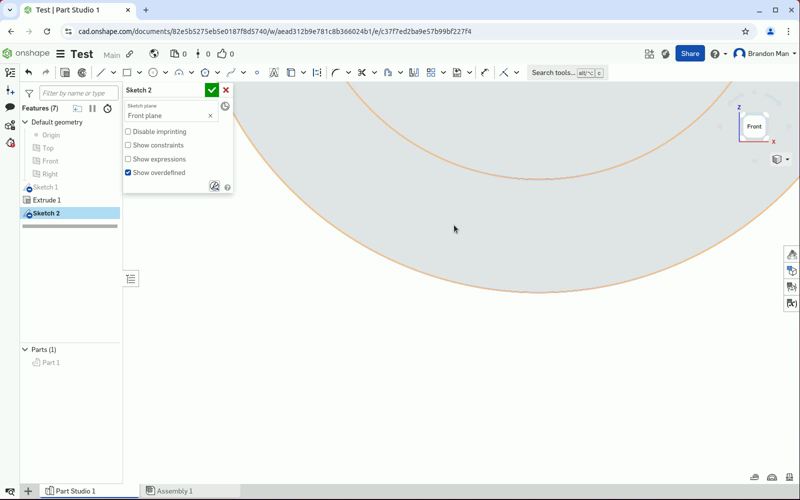
scroll(-6)
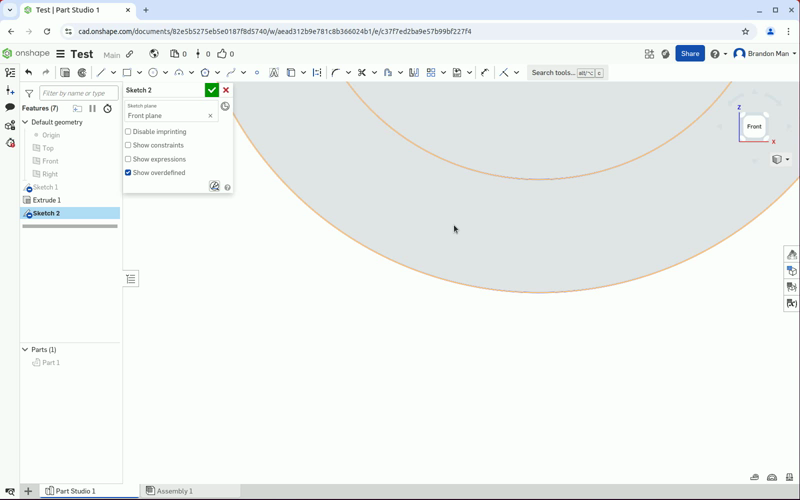
scroll(-6)
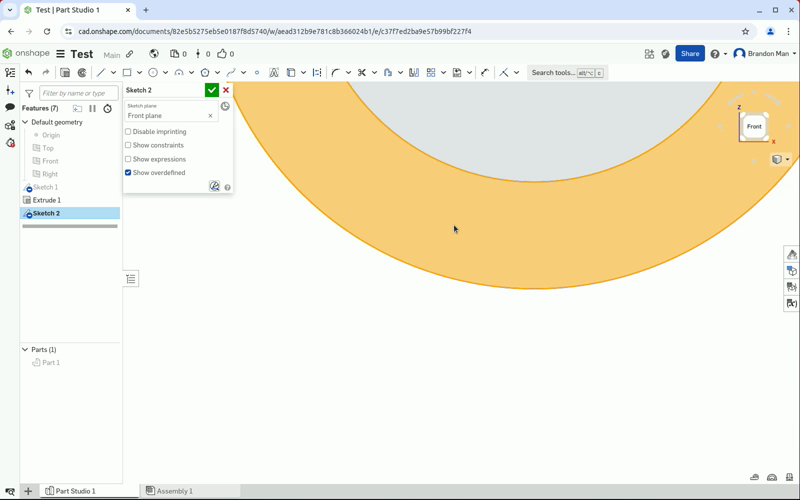
scroll(-6)
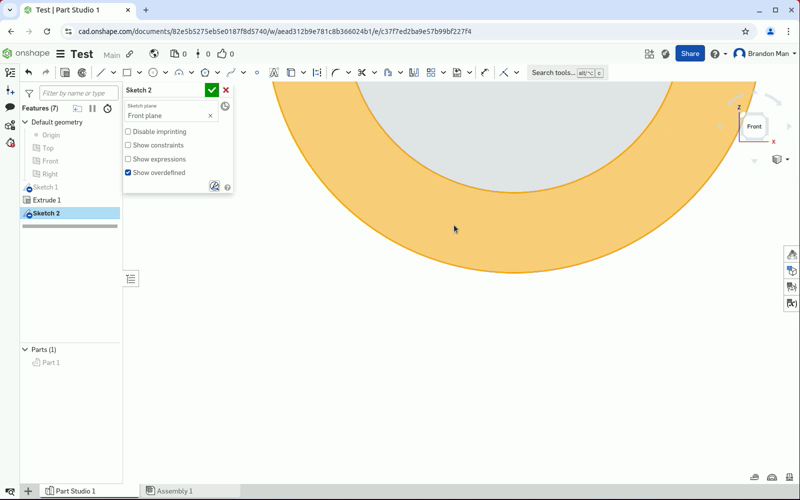
scroll(-6)
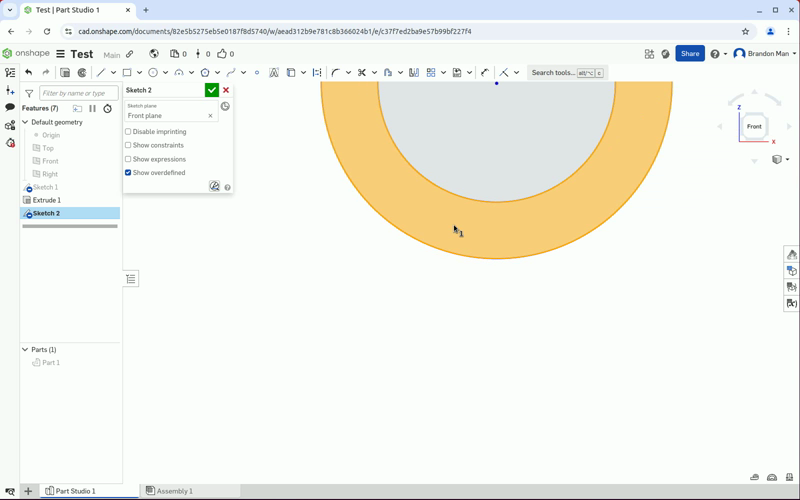
scroll(-6)
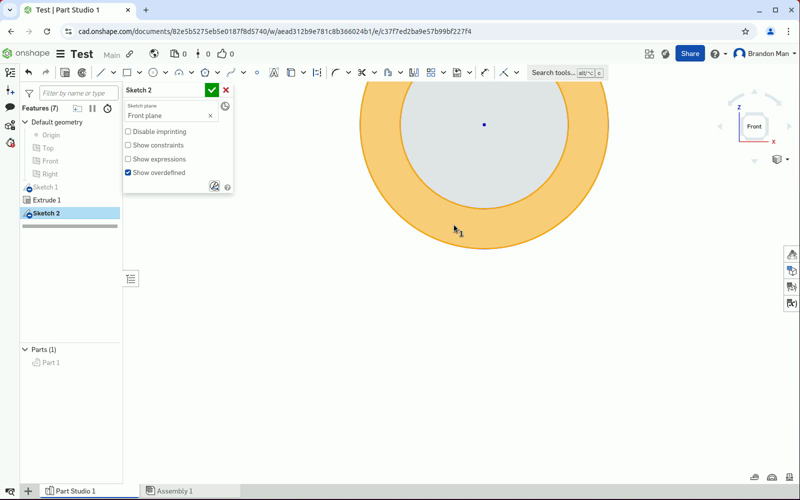
scroll(-6)
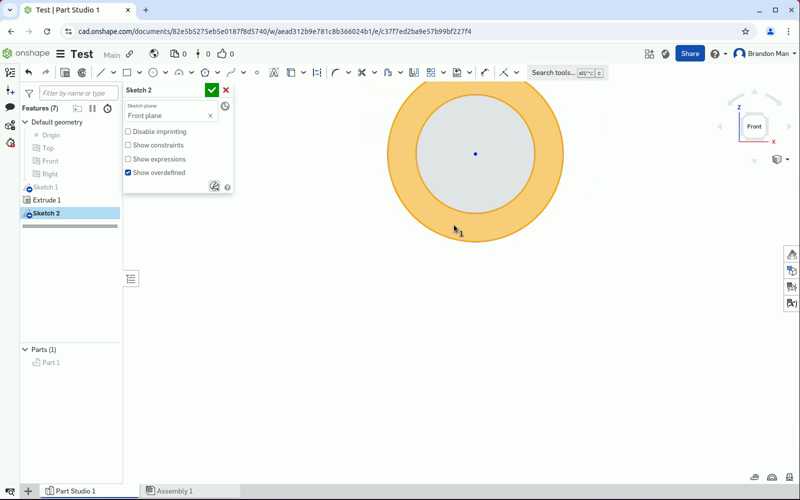
scroll(-6)
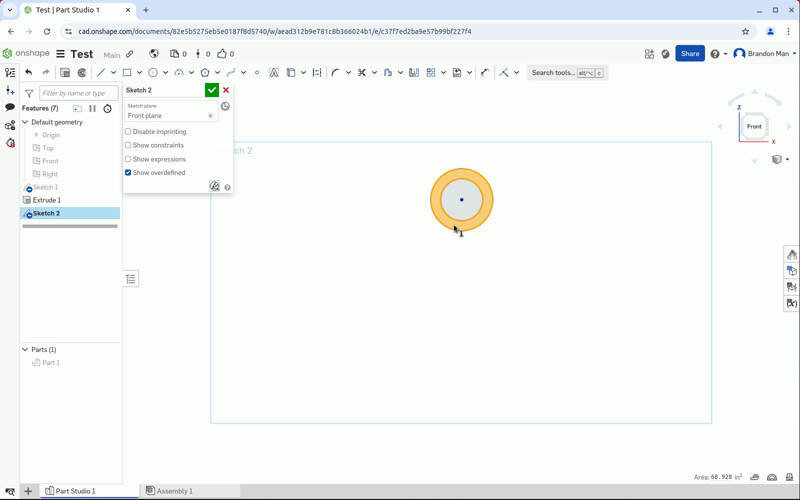
mouse_move(73, 352)
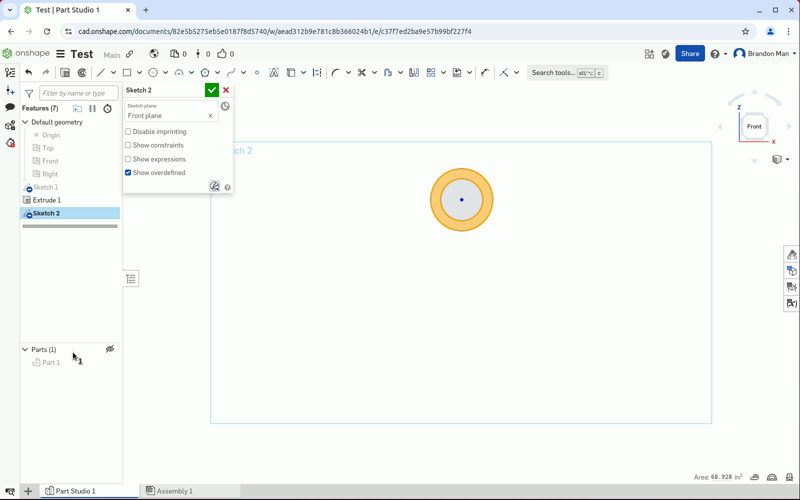
key(shift+y)
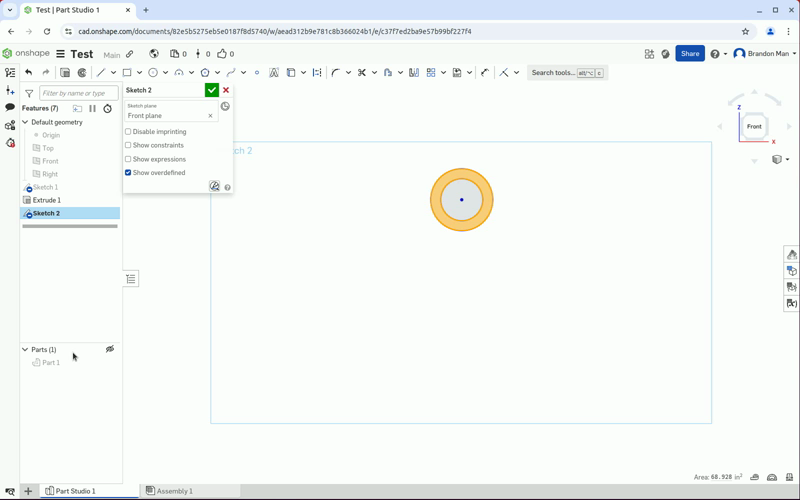
key(shift+e)
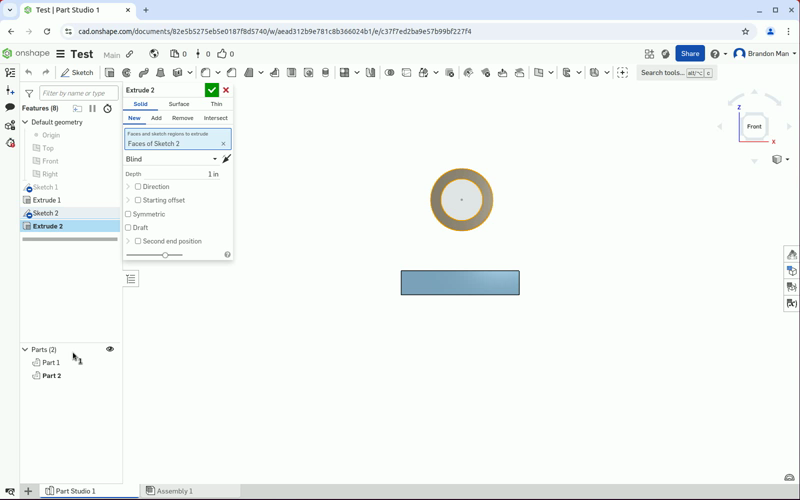
mouse_move(143, 106)
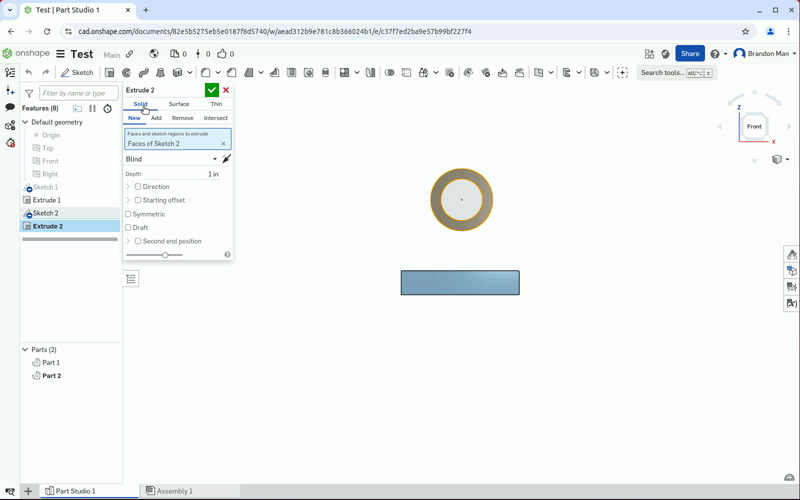
click(143, 106)
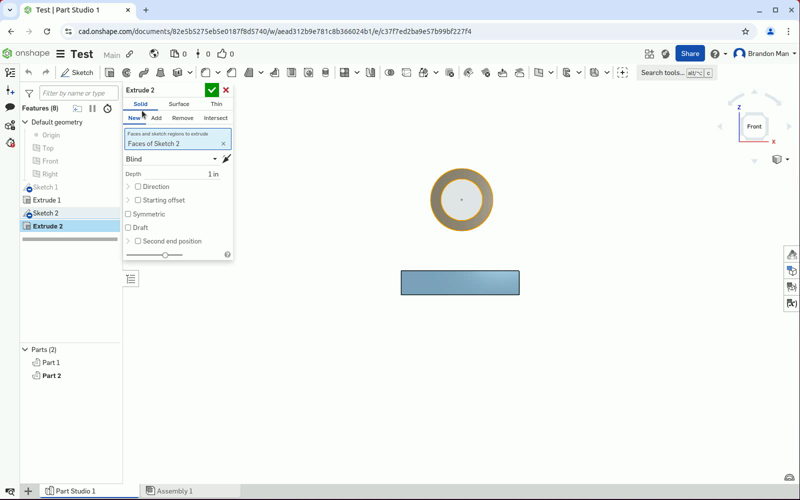
mouse_move(137, 120)
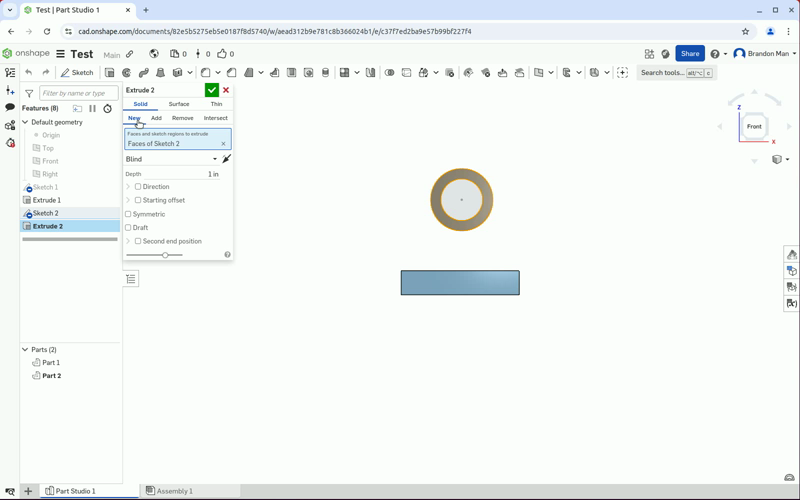
click(137, 120)
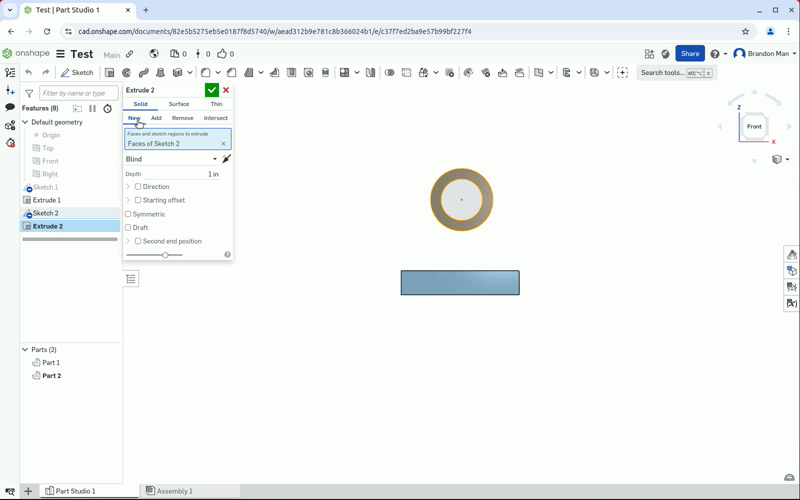
key(tab, 4)
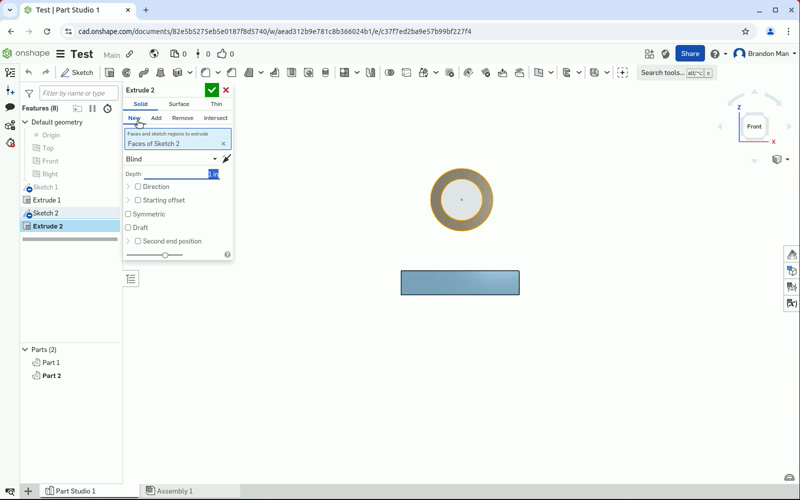
text(12.276)
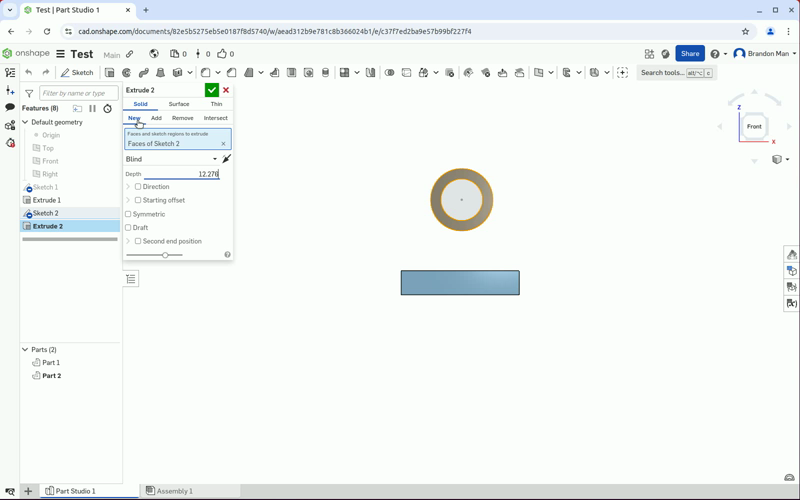
key(enter)
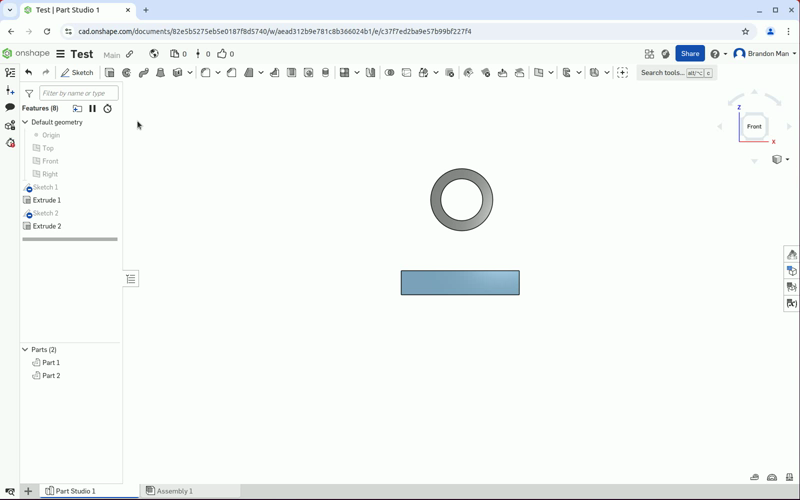
key(shift+h)
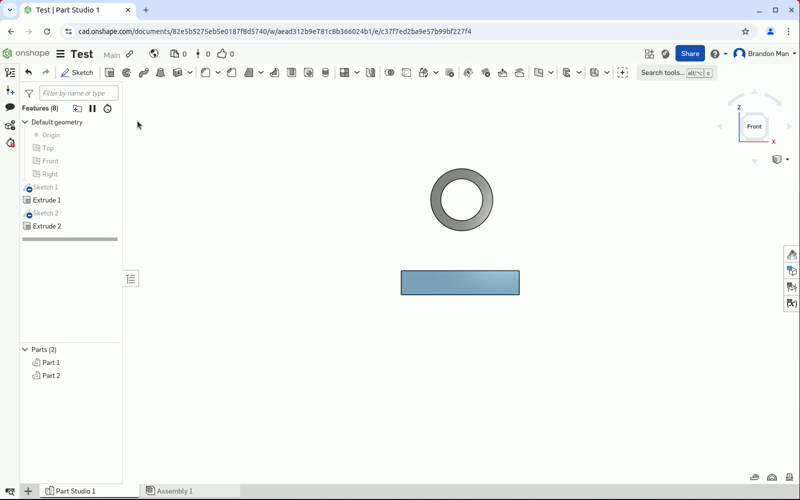
key(shift+h)
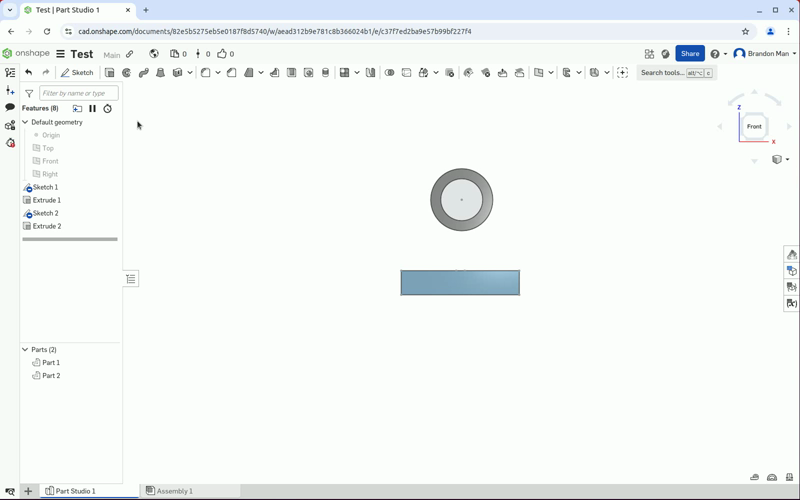
key(shift+7)
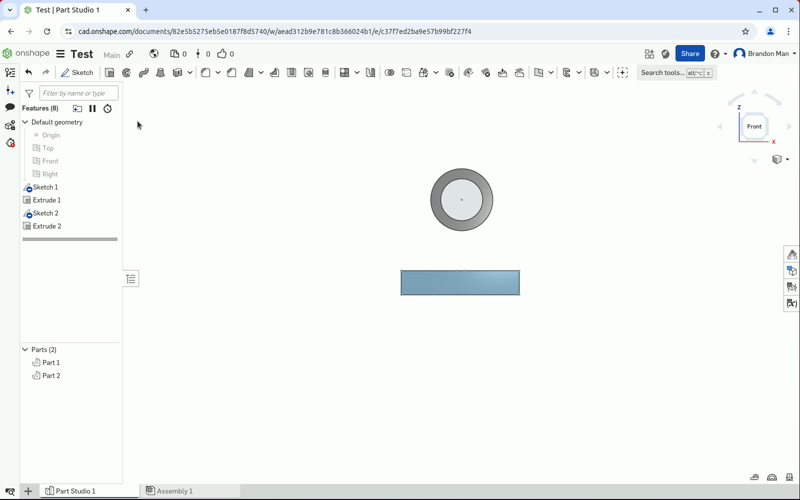
key(left, 2)
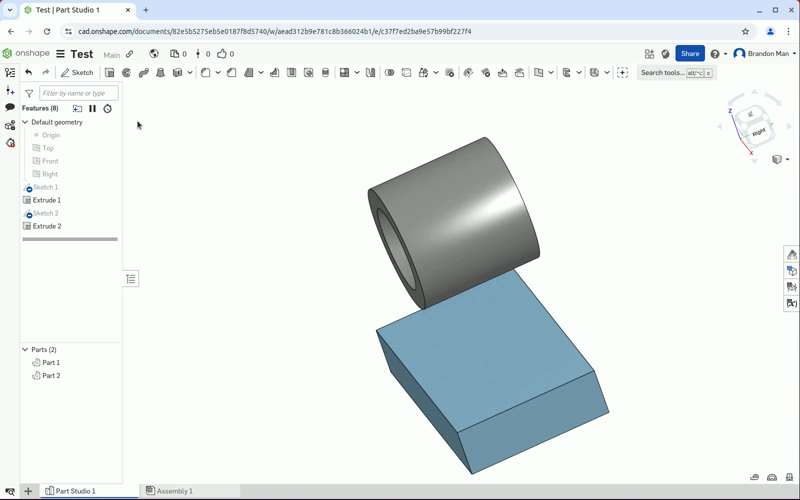
key(down, 2)
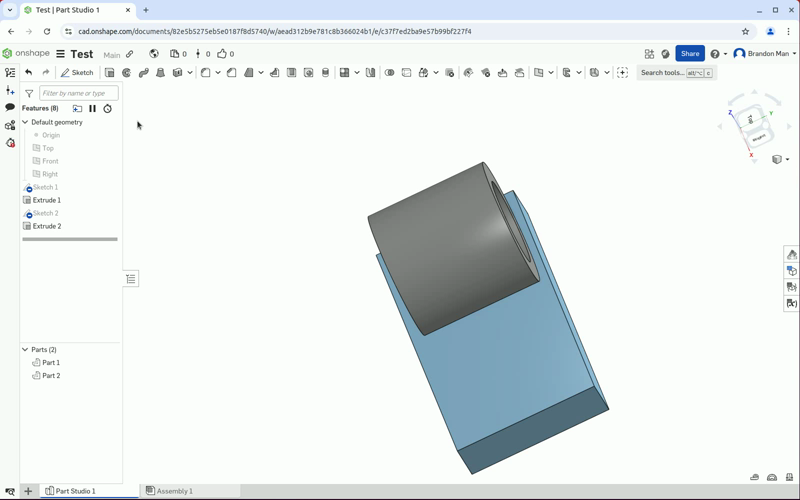
key(up, 2)
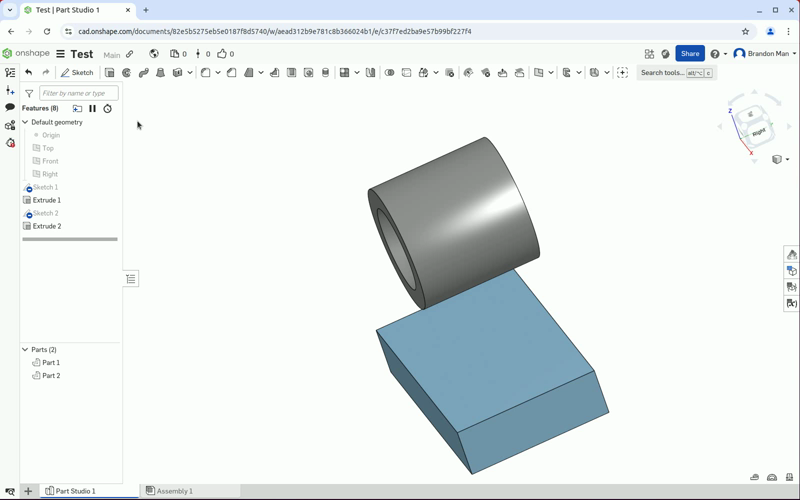
key(right, 2)
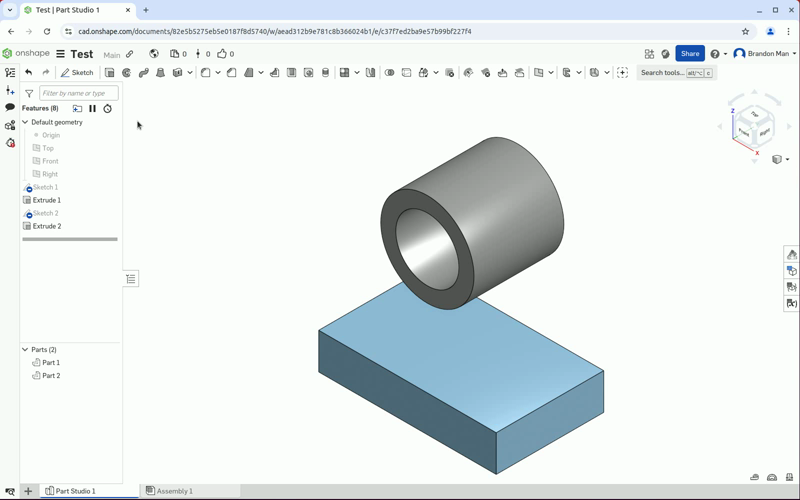
mouse_move(73, 189)
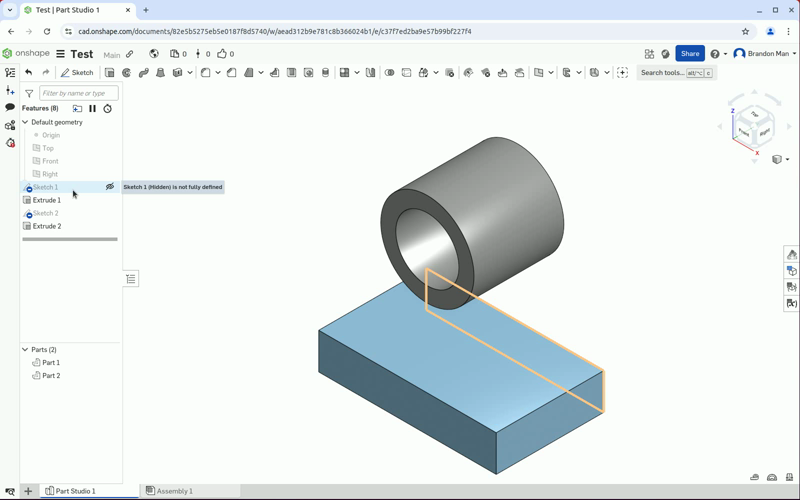
click(73, 189)